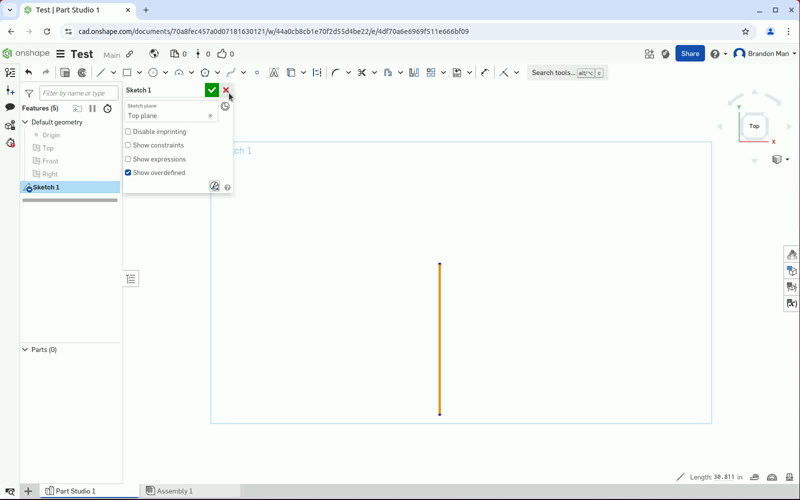
key(shift+h)
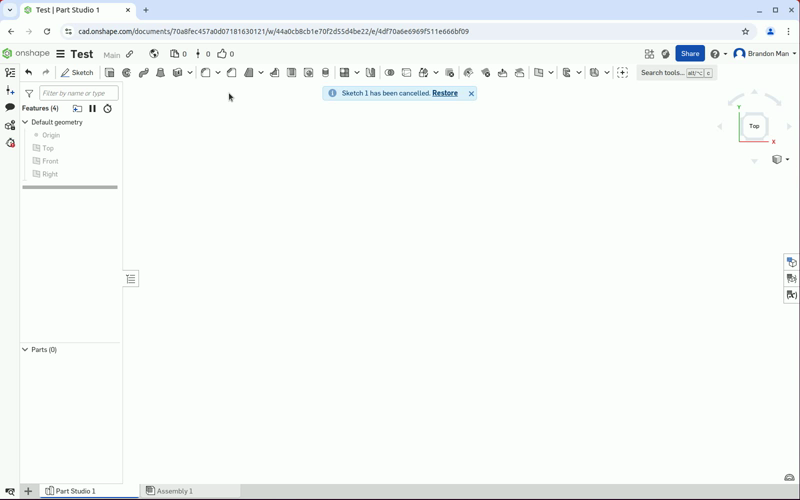
mouse_move(73, 352)
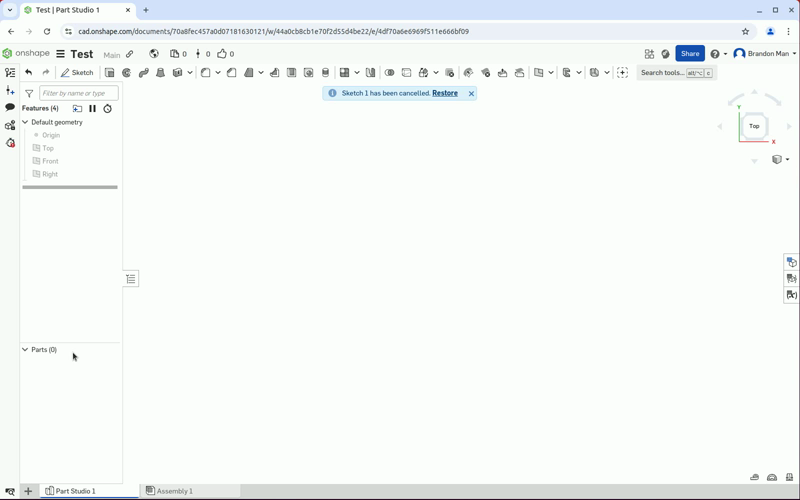
key(y)
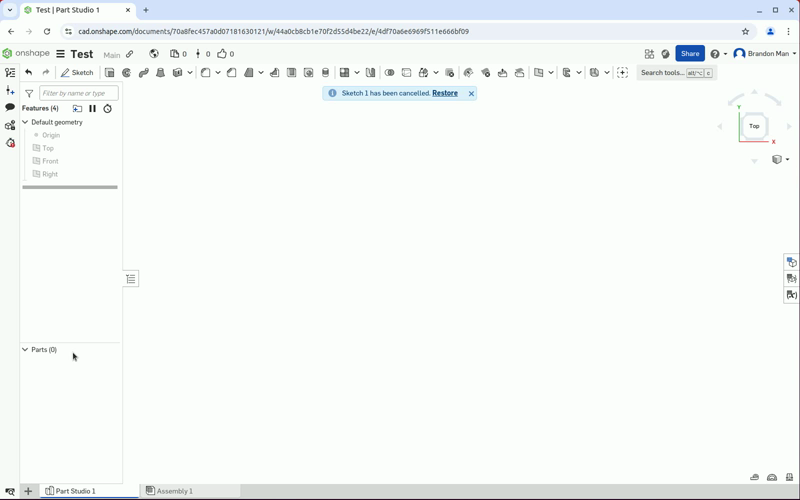
key(shift+p)
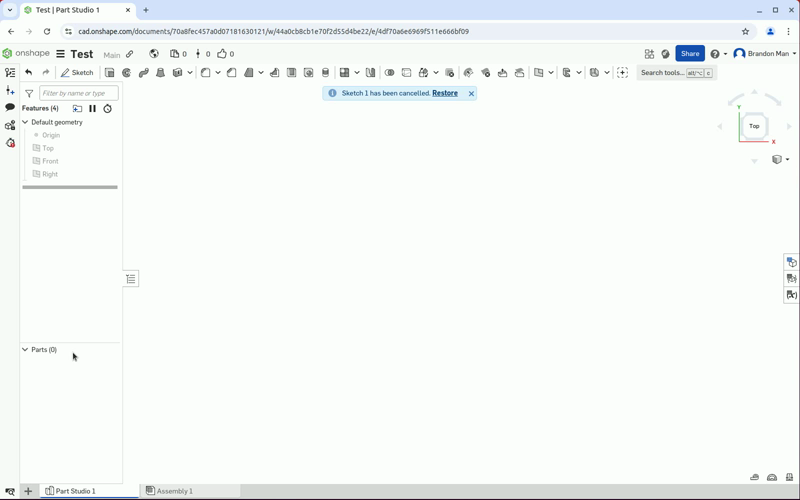
key(space)
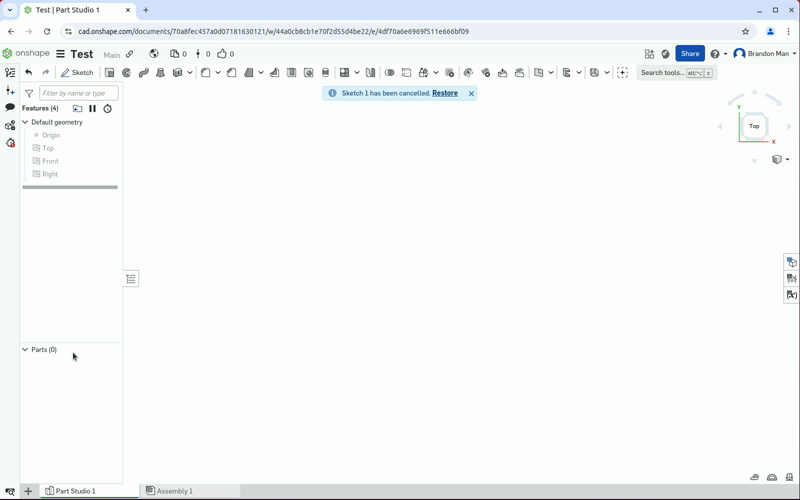
key_down(shift)
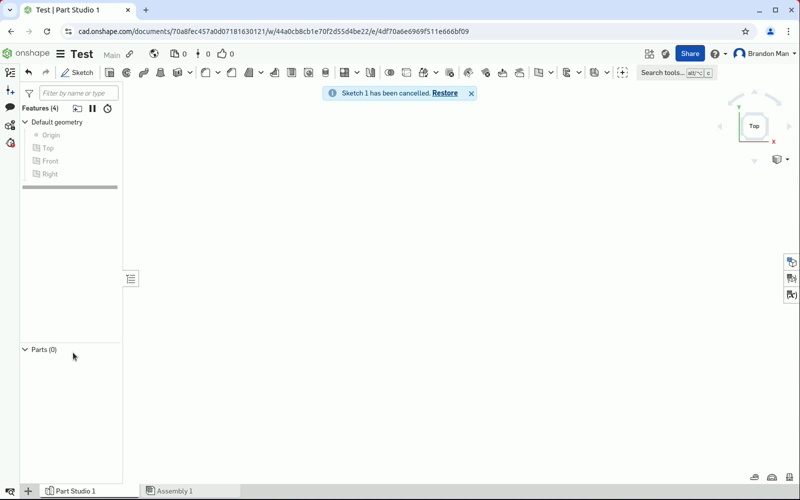
key(up)
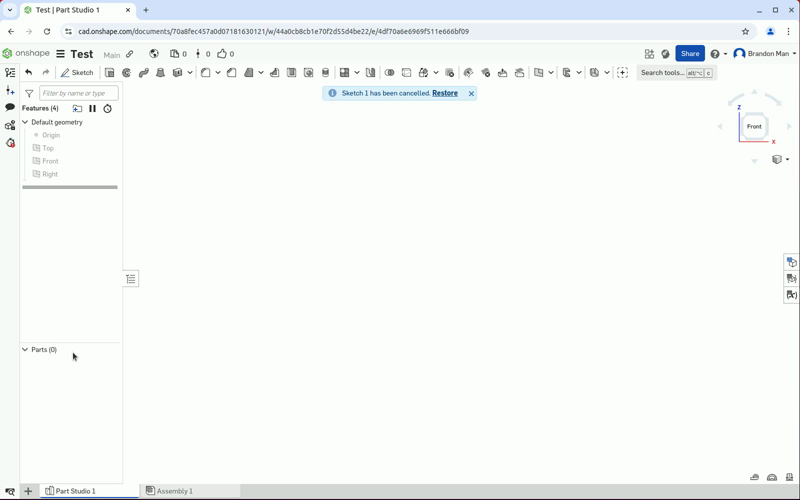
key_up(shift)
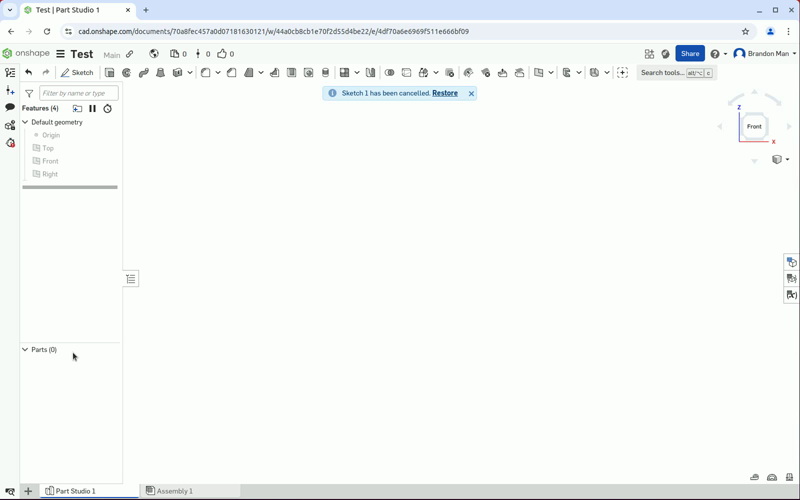
mouse_move(73, 352)
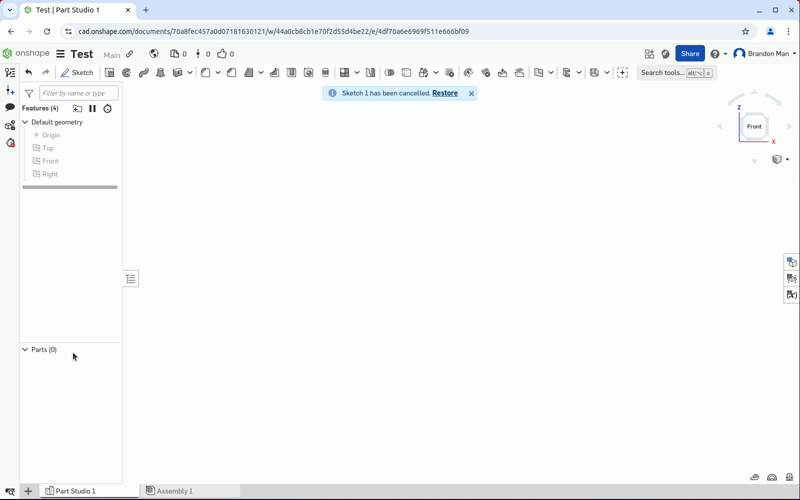
key(shift+y)
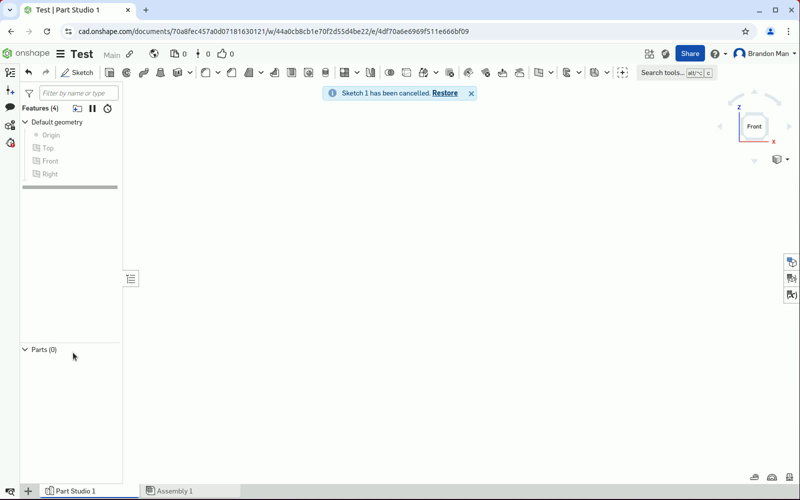
key(shift+s)
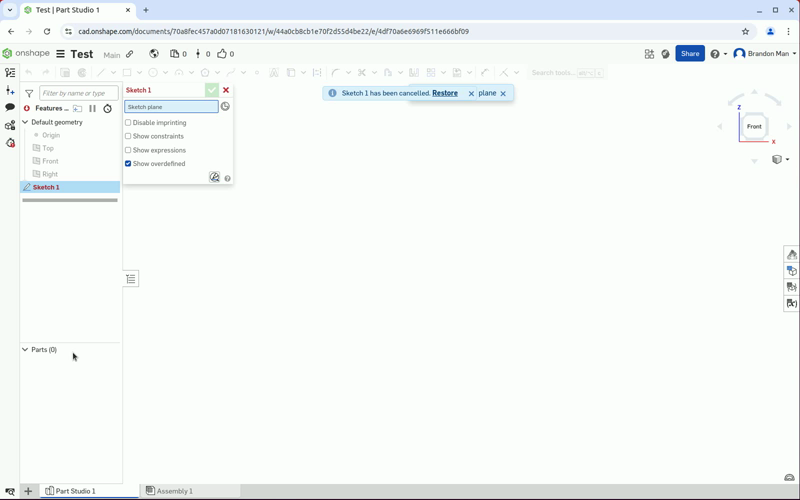
mouse_move(73, 163)
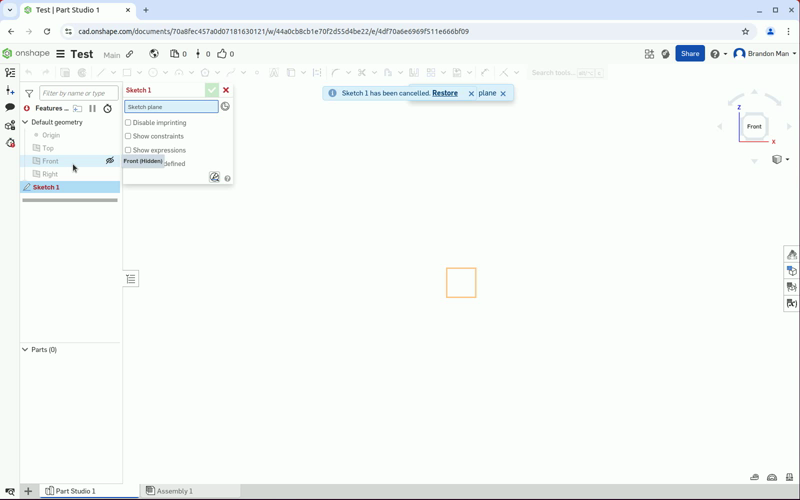
click(73, 163)
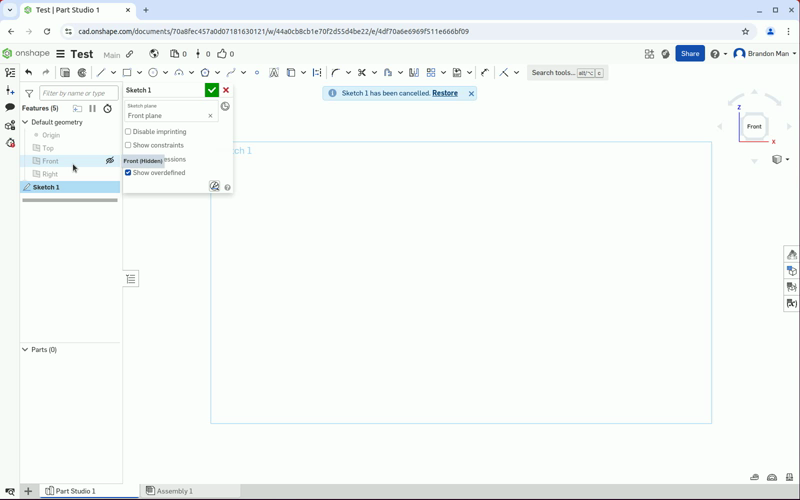
mouse_move(73, 352)
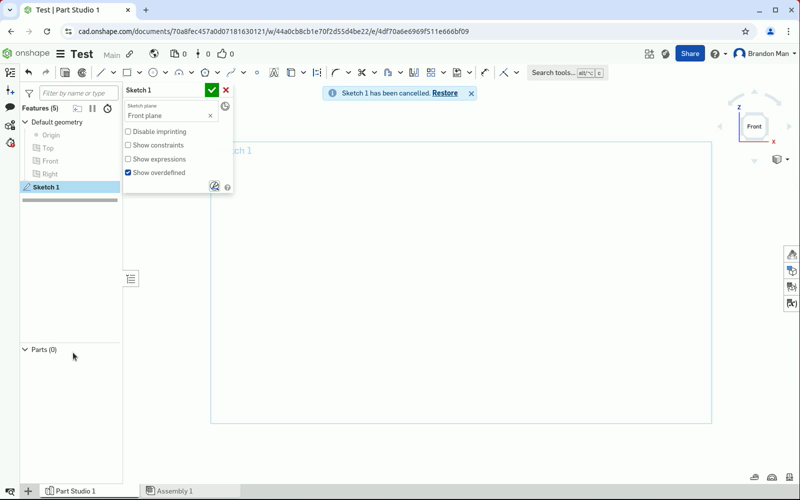
key(y)
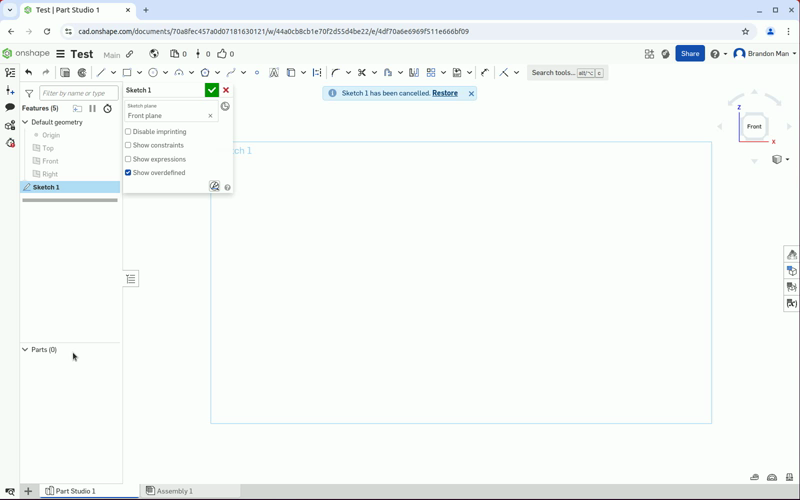
key(l)
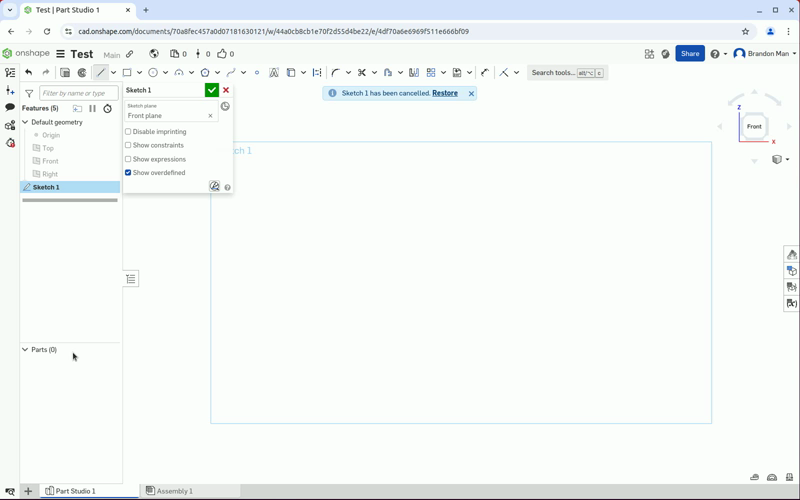
key_down(shift)
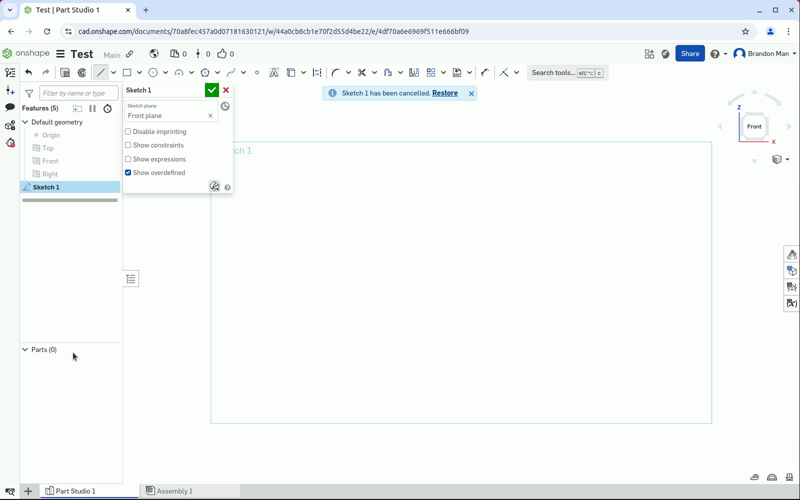
mouse_move(348, 360)
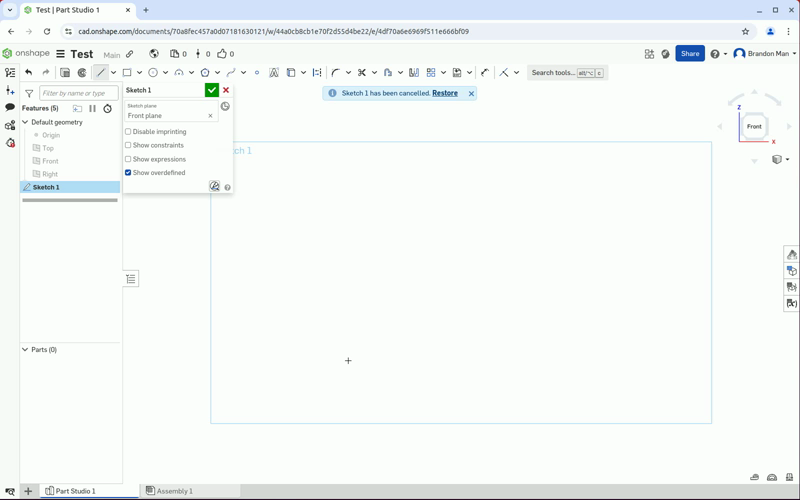
click(348, 360)
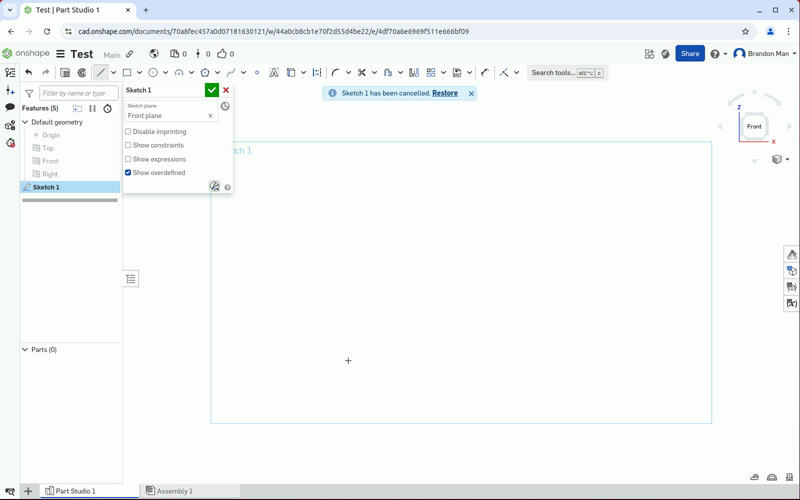
key_up(shift)
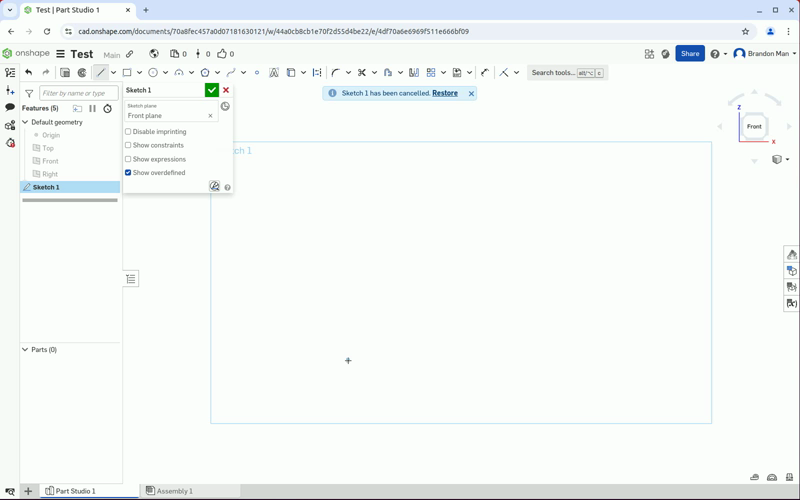
key_down(shift)
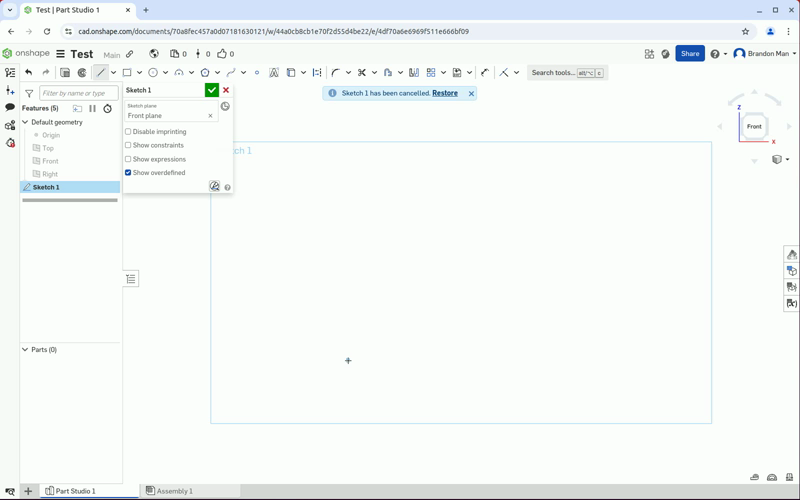
mouse_move(488, 360)
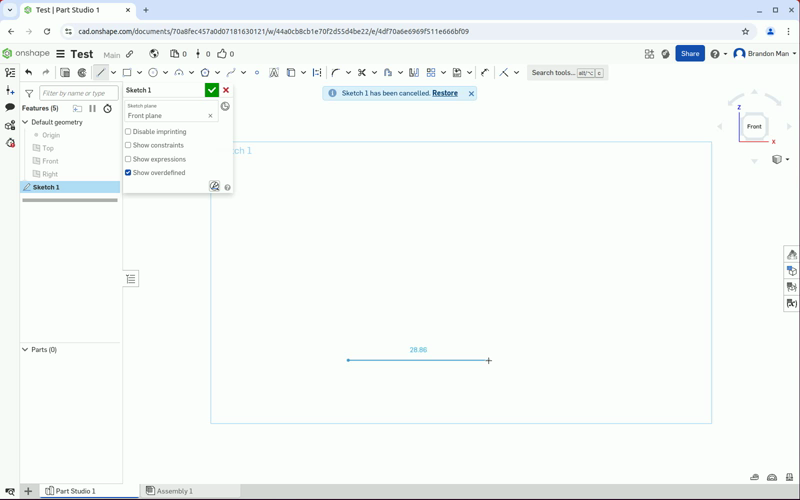
click(488, 360)
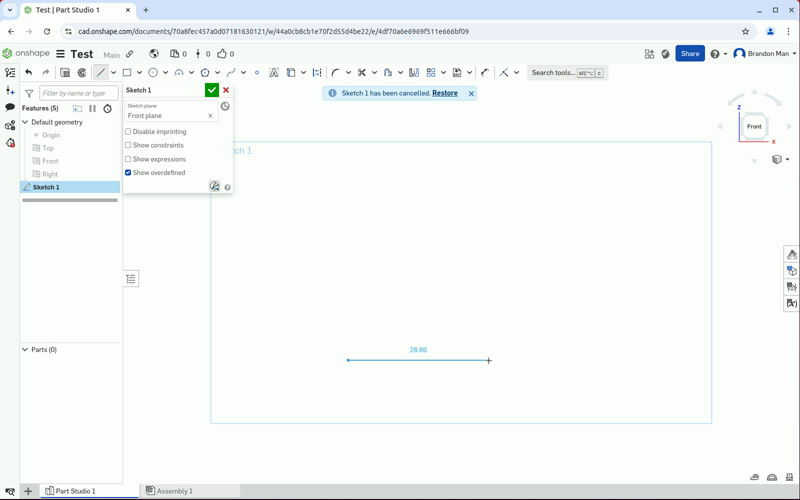
key_up(shift)
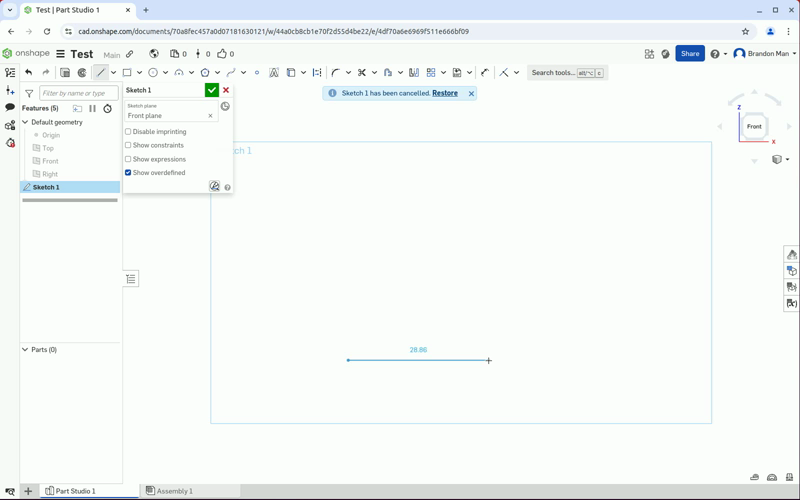
key_down(shift)
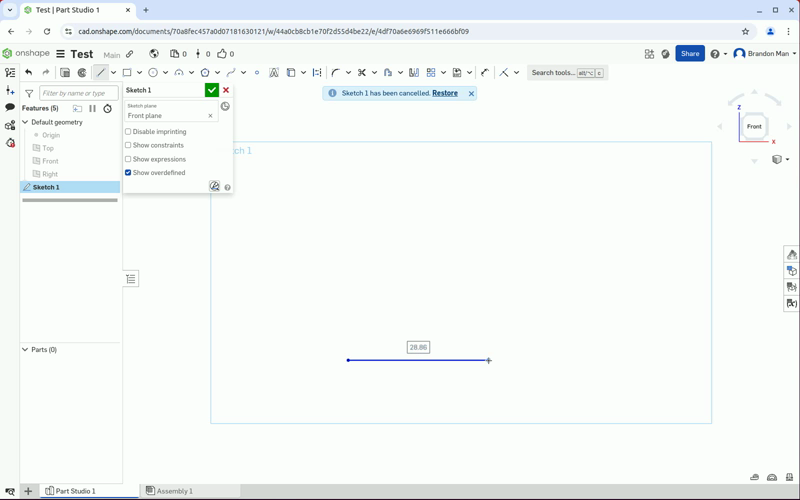
mouse_move(439, 299)
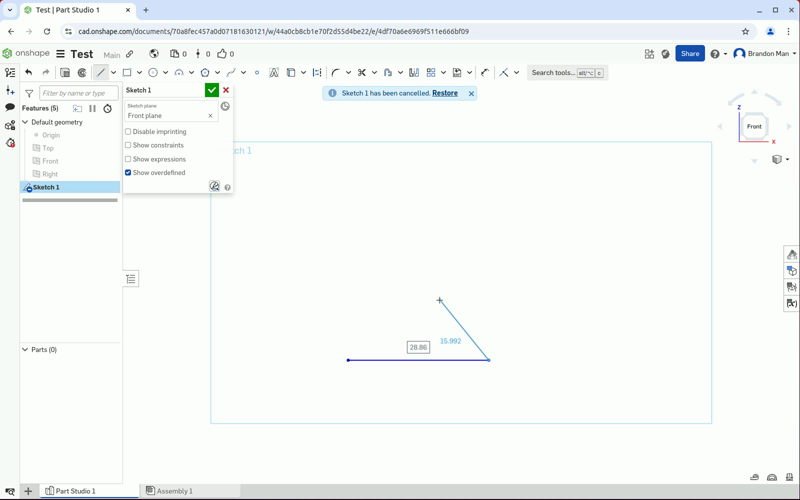
click(439, 299)
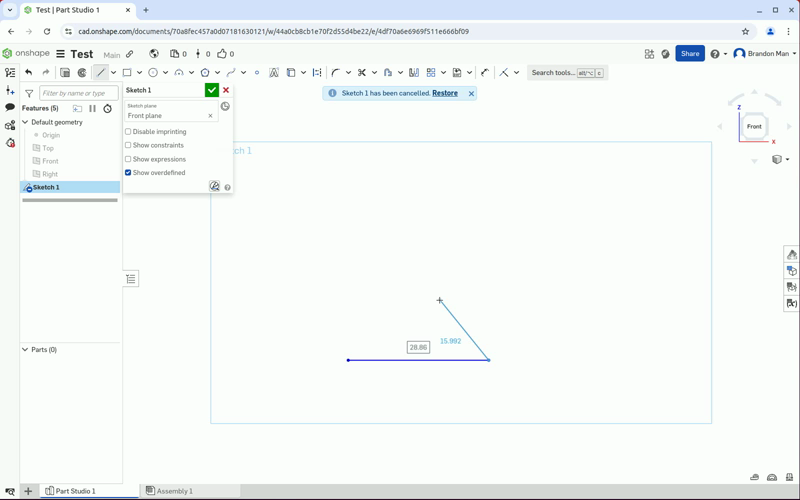
key_up(shift)
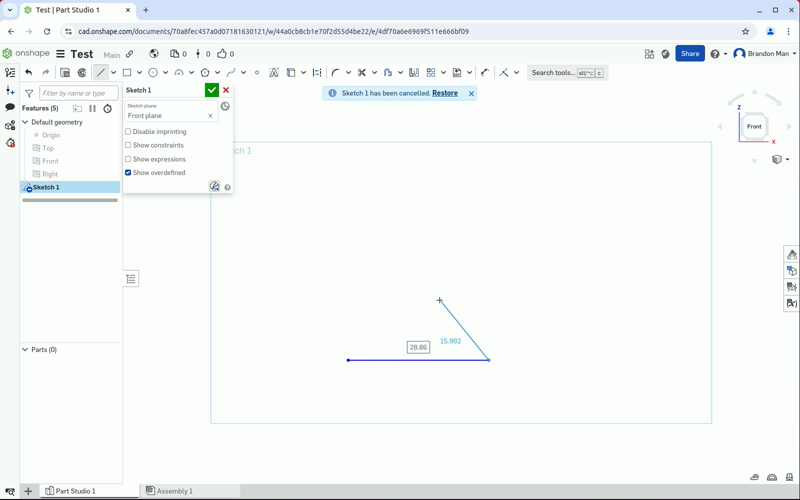
key_down(shift)
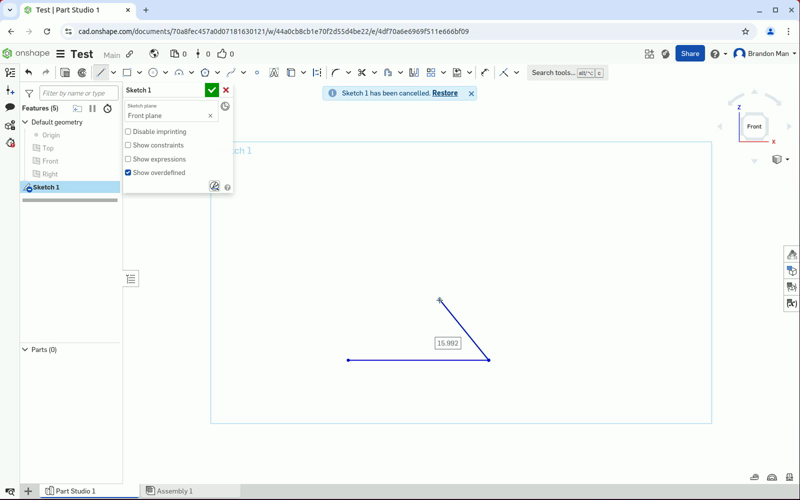
mouse_move(469, 299)
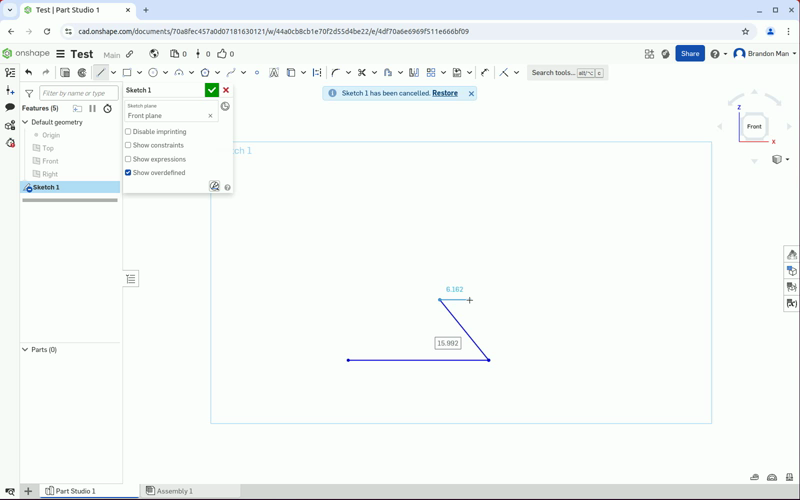
mouse_move(408, 259)
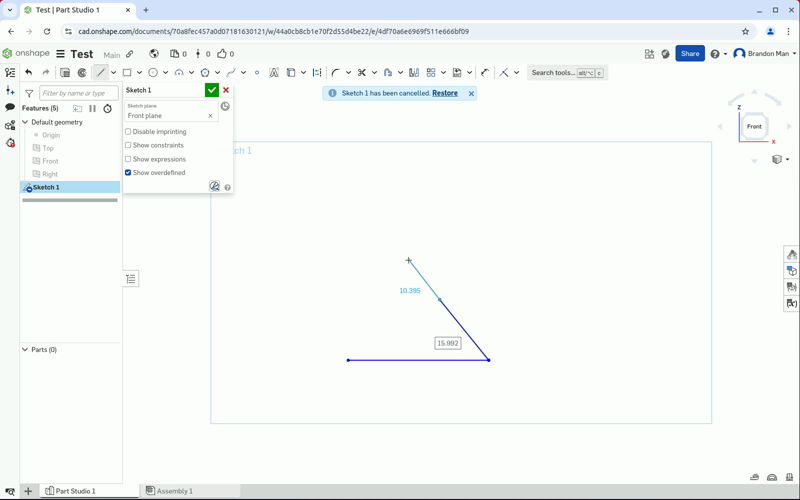
click(408, 259)
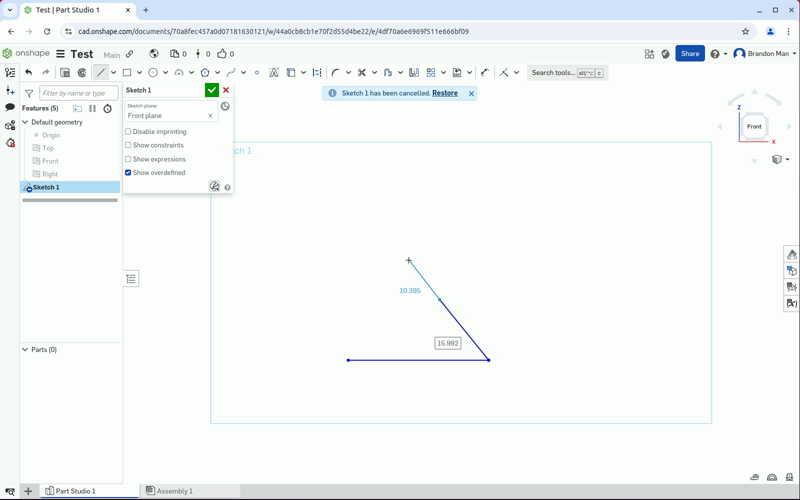
key_up(shift)
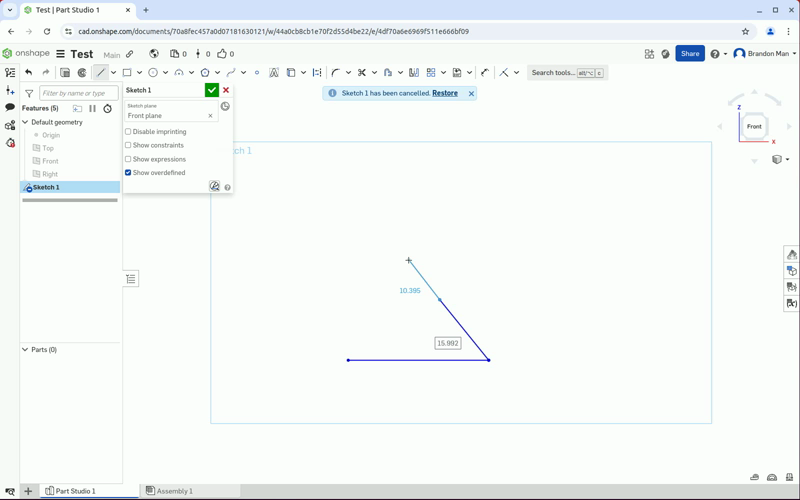
key_down(shift)
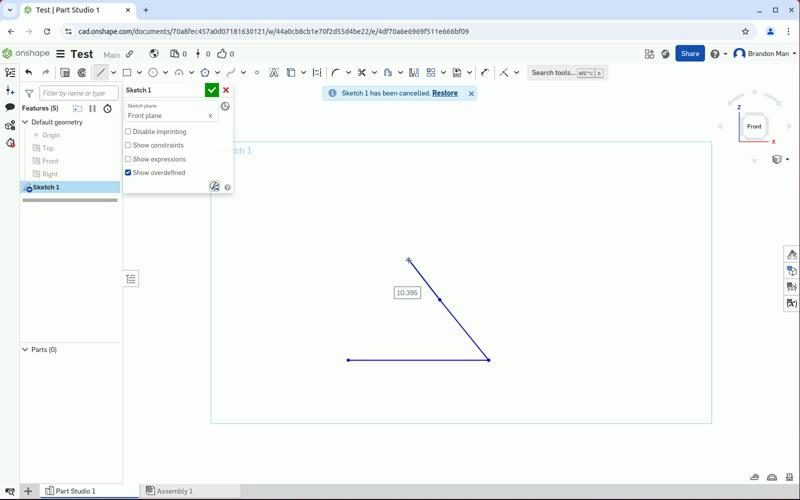
mouse_move(348, 259)
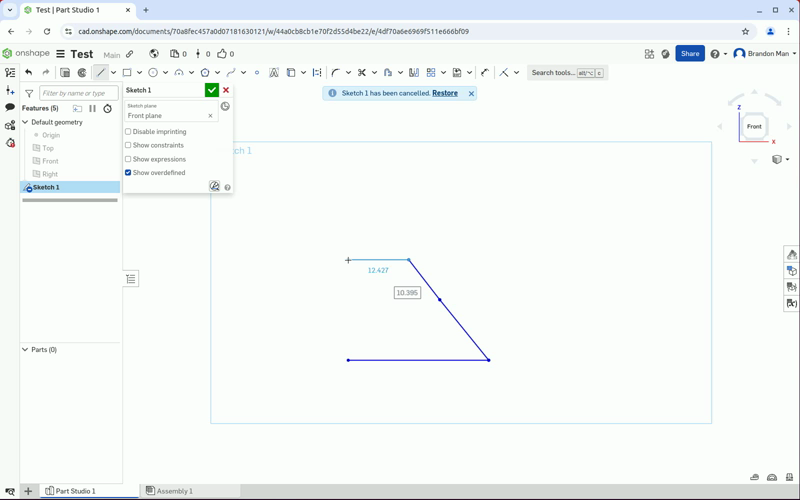
click(348, 259)
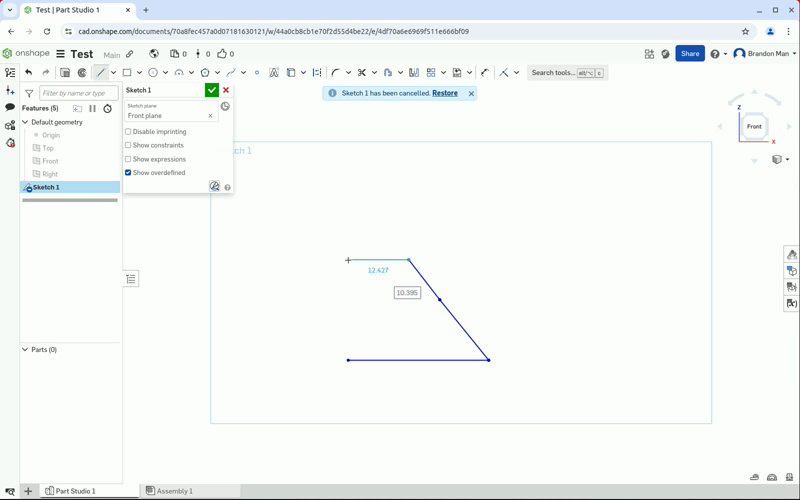
key_up(shift)
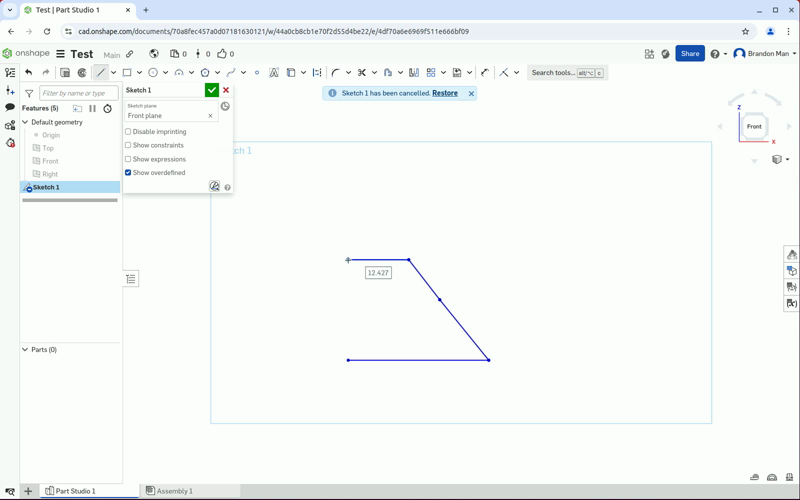
key_down(shift)
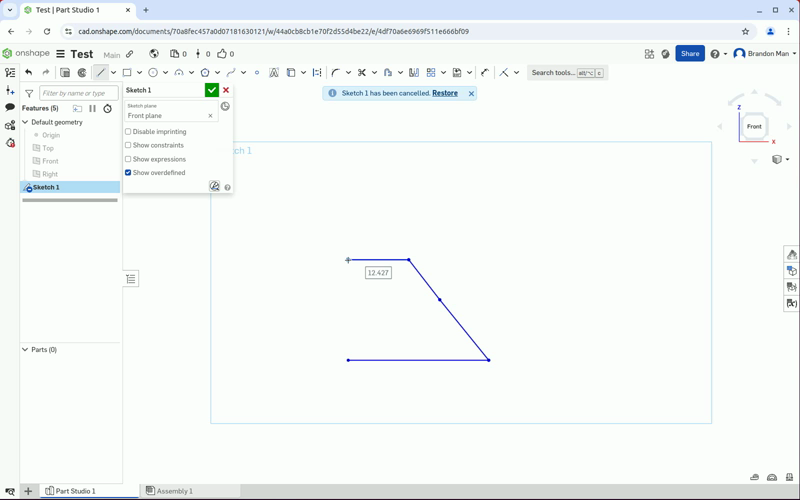
mouse_move(348, 360)
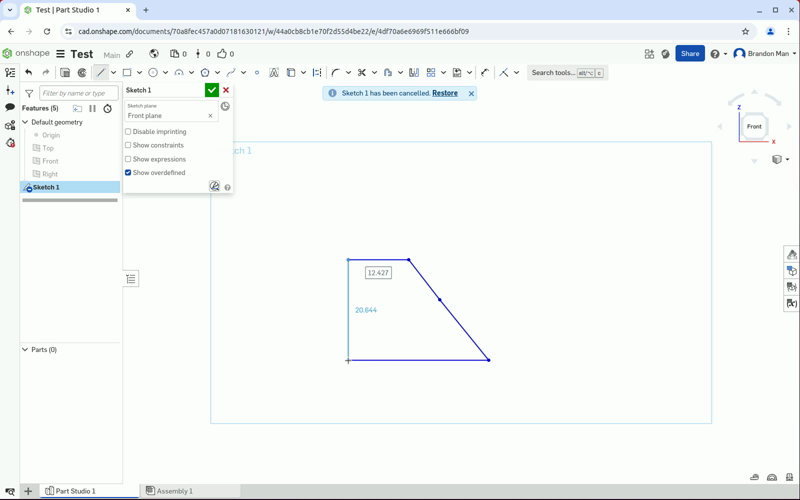
key_up(shift)
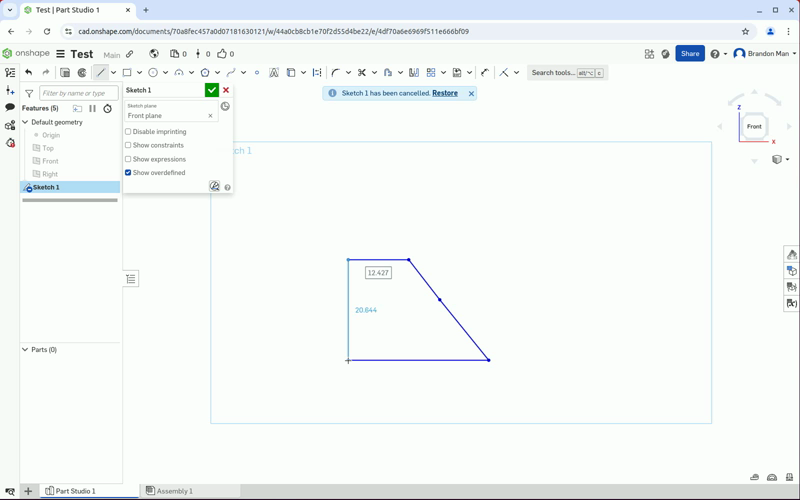
click(348, 360)
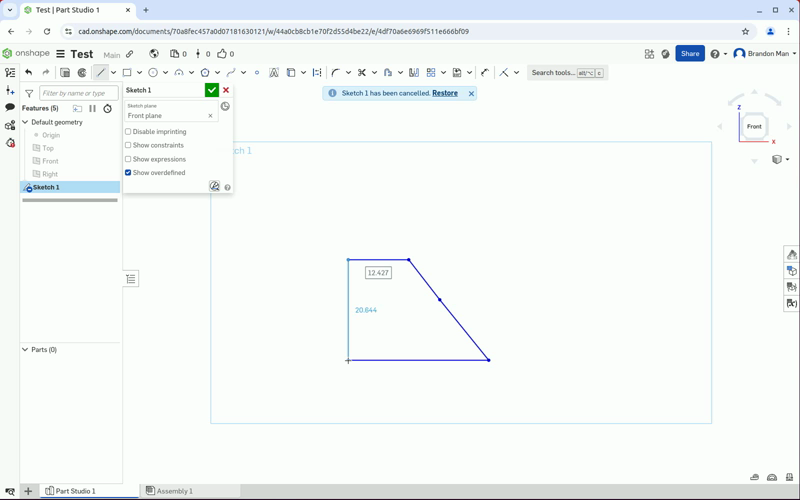
key(esc)
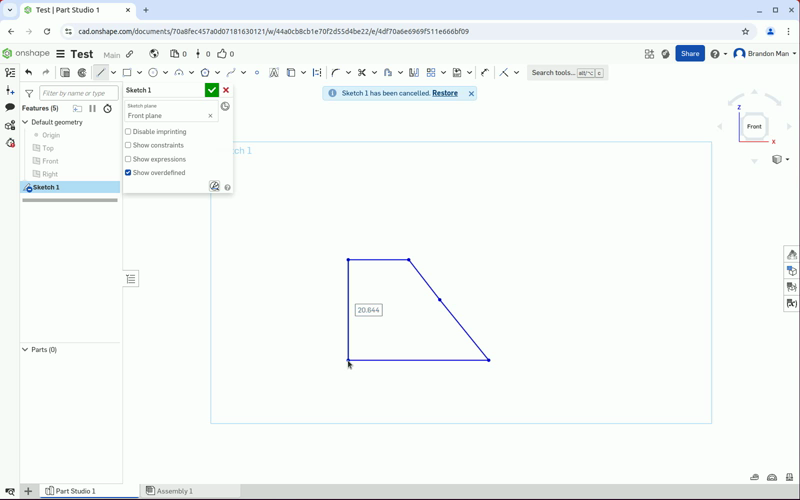
mouse_move(371, 311)
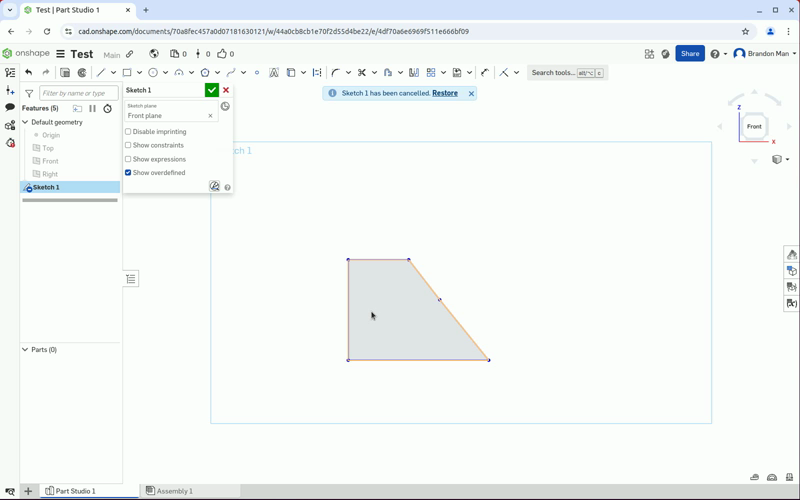
click(371, 311)
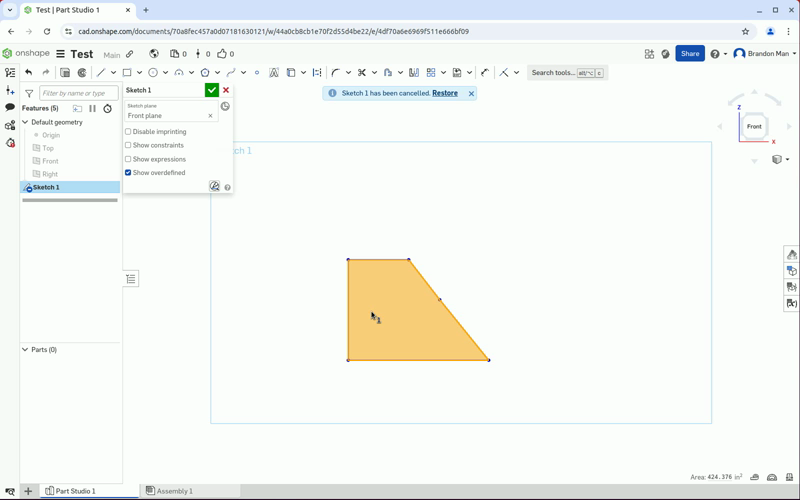
mouse_move(73, 352)
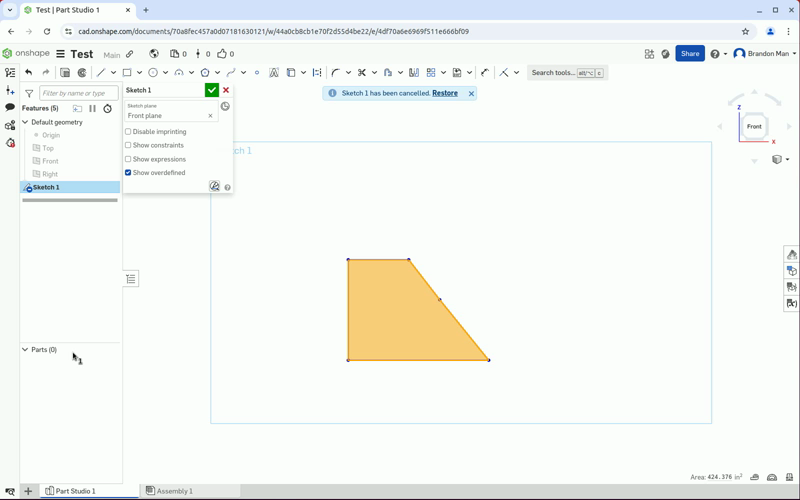
key(shift+y)
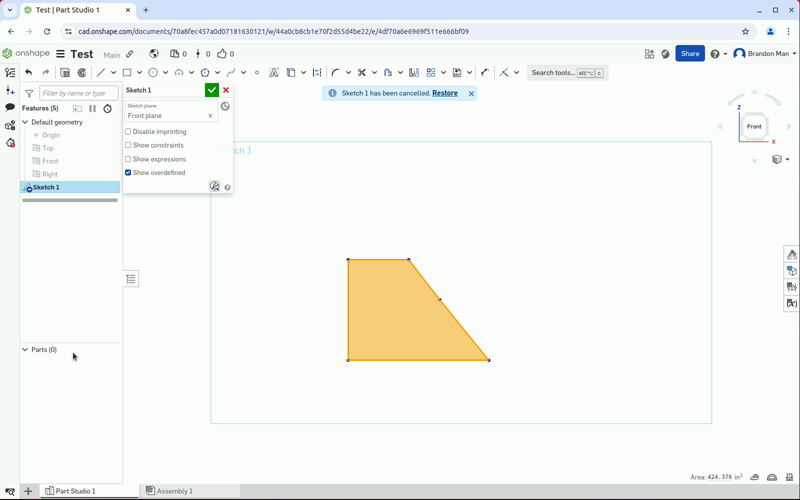
key(shift+e)
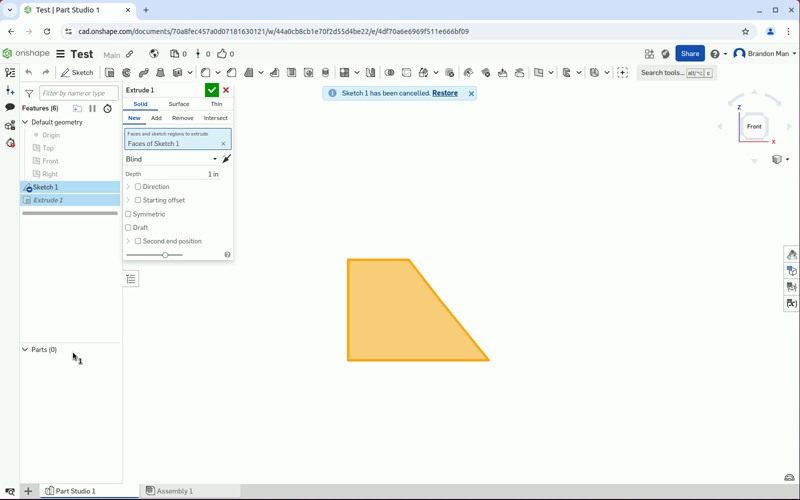
mouse_move(143, 106)
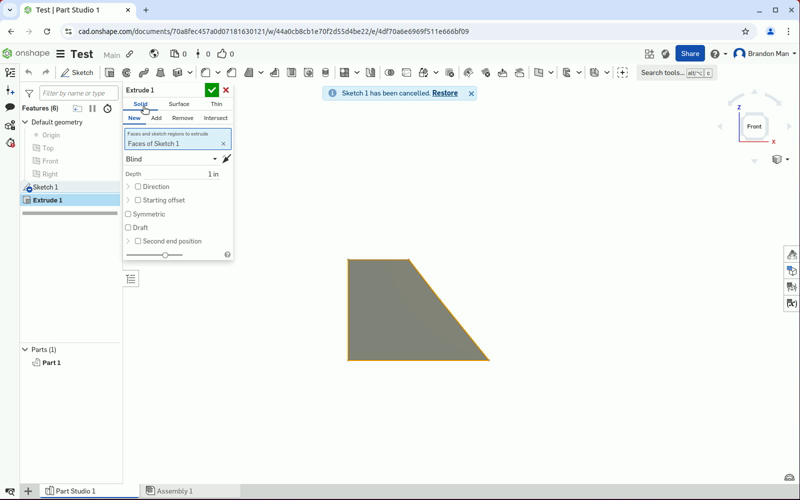
click(143, 106)
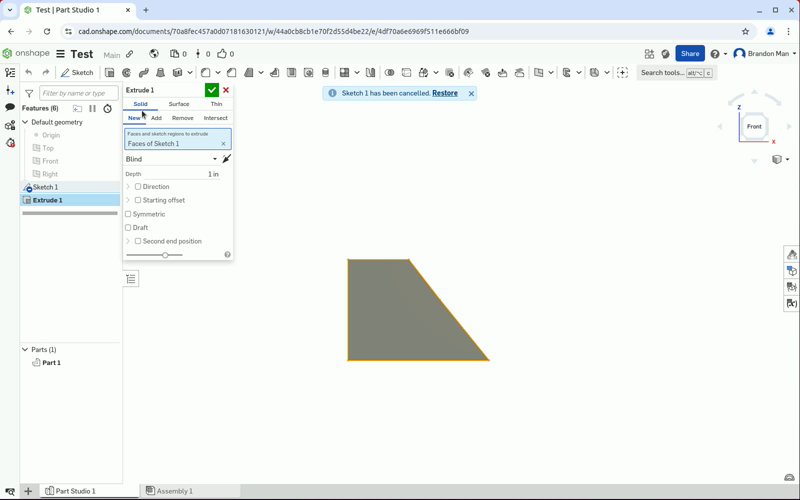
mouse_move(137, 120)
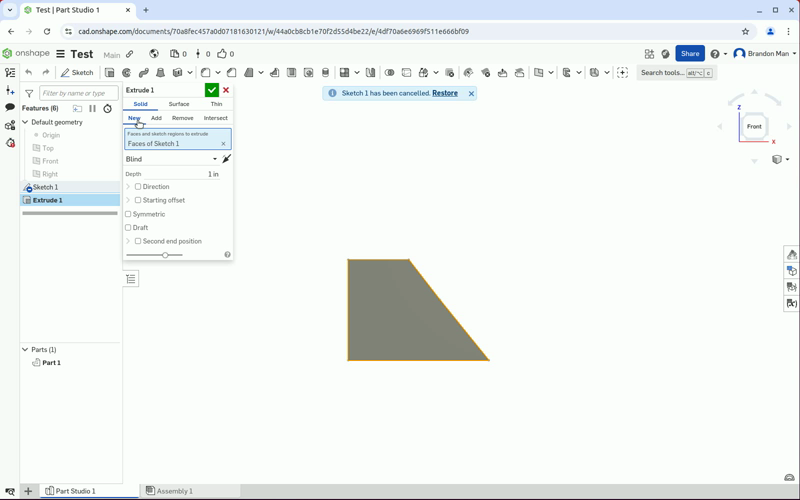
click(137, 120)
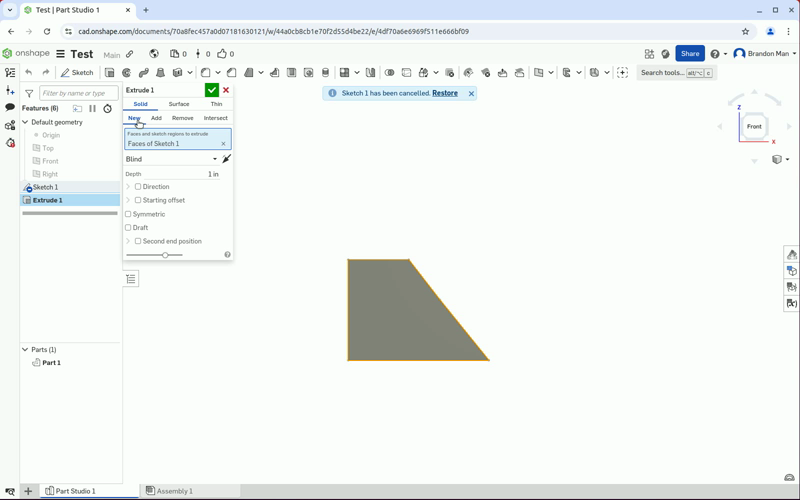
key(tab, 4)
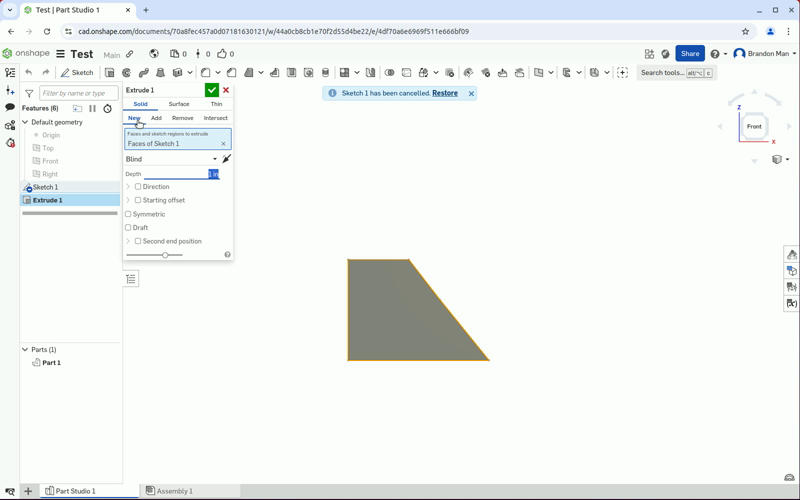
text(20.701)
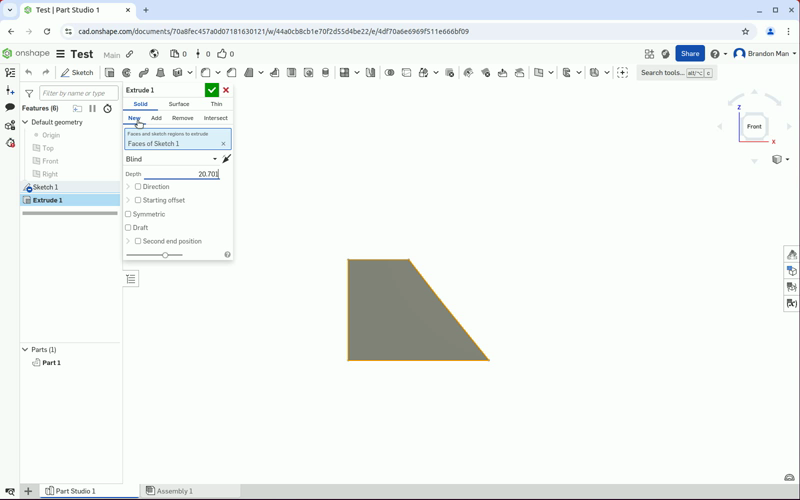
key(enter)
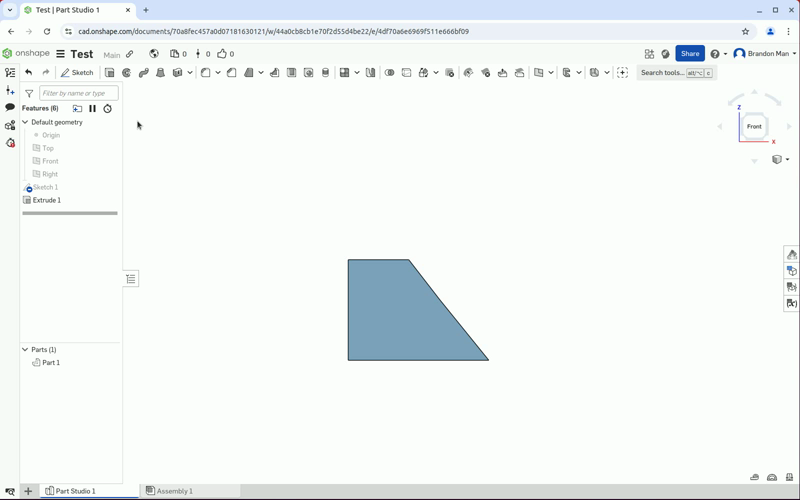
key(shift+h)
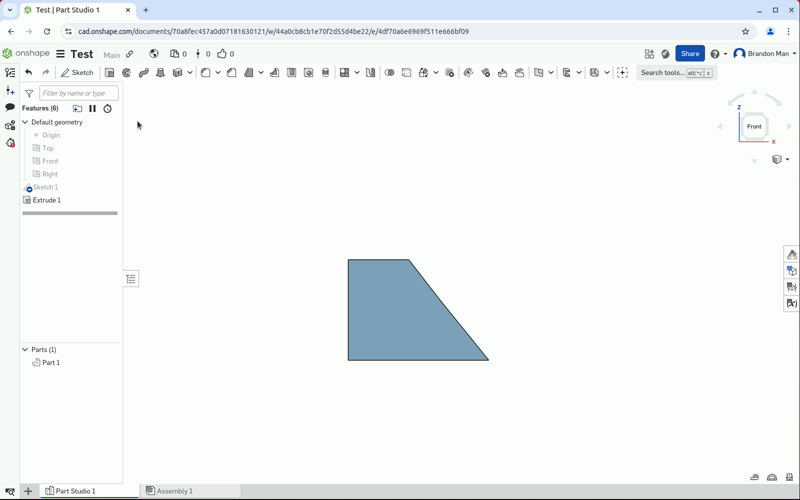
key(shift+h)
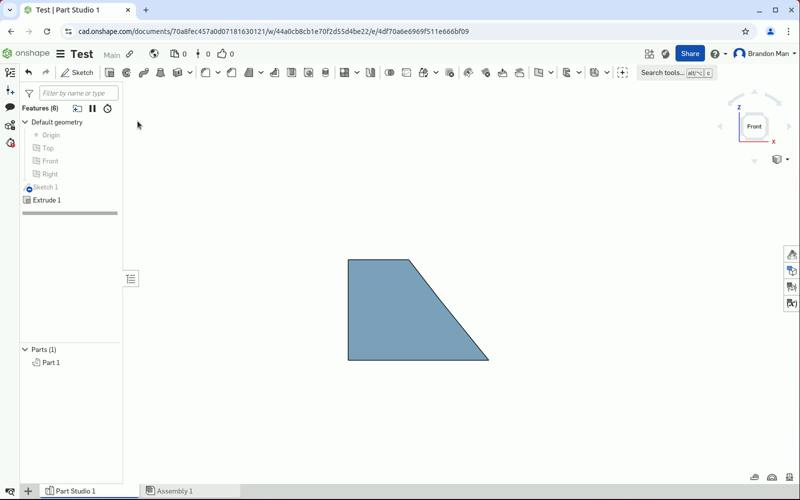
mouse_move(73, 189)
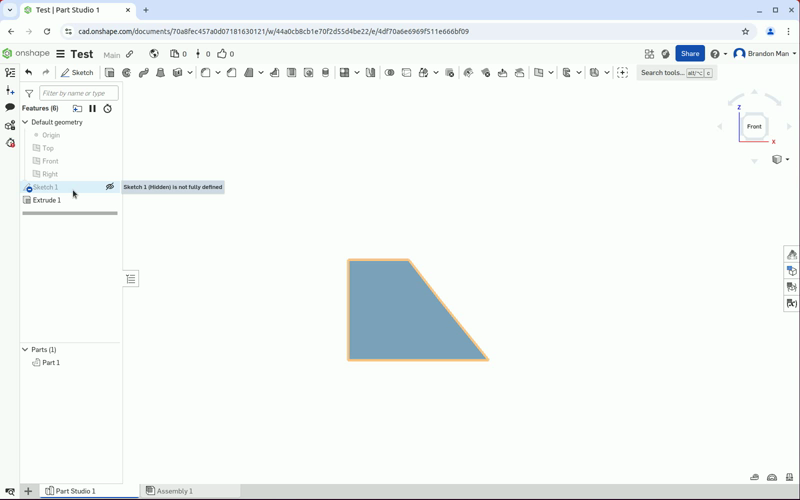
click(73, 189)
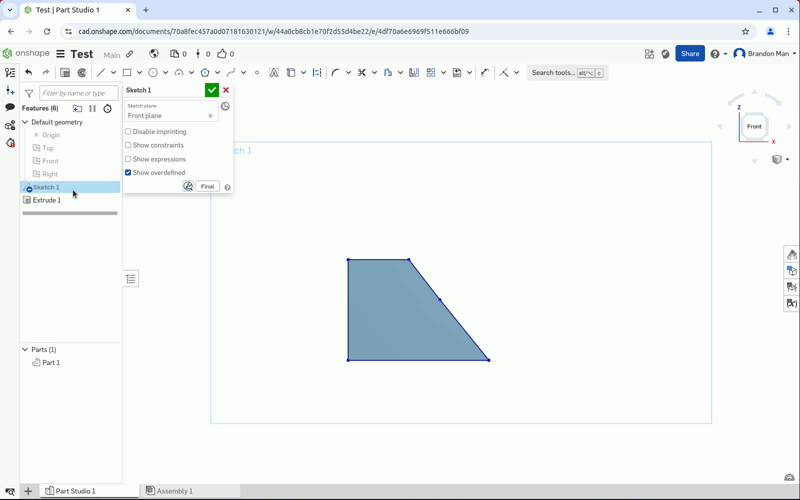
mouse_move(229, 92)
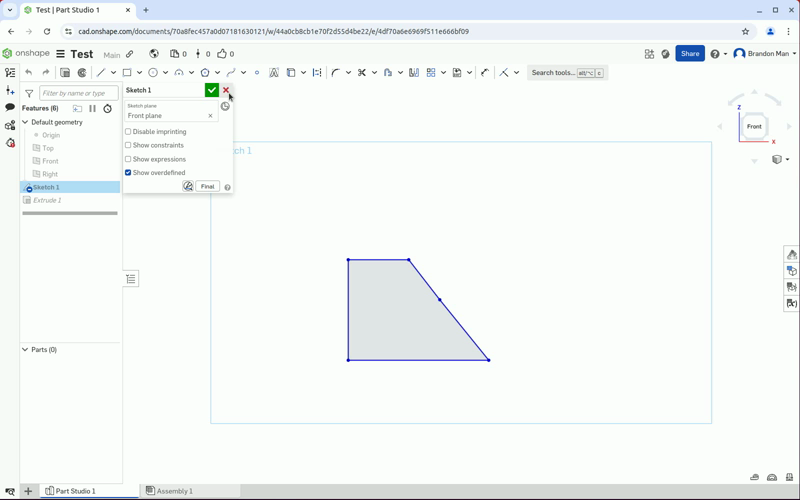
click(229, 92)
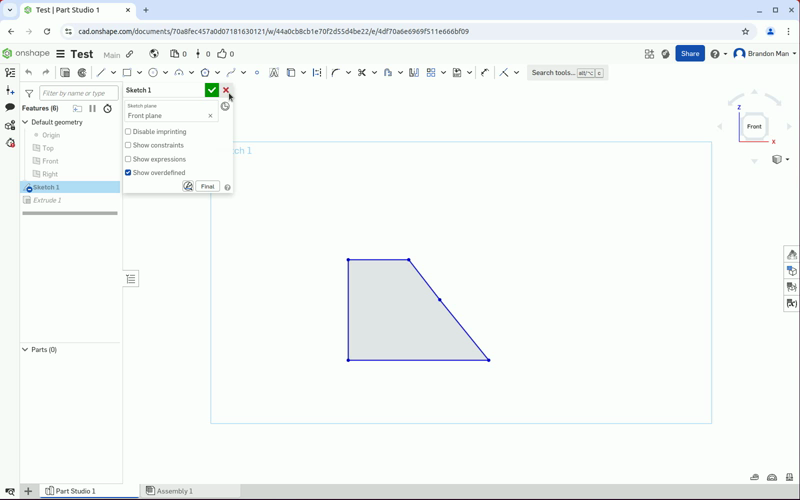
key(shift+s)
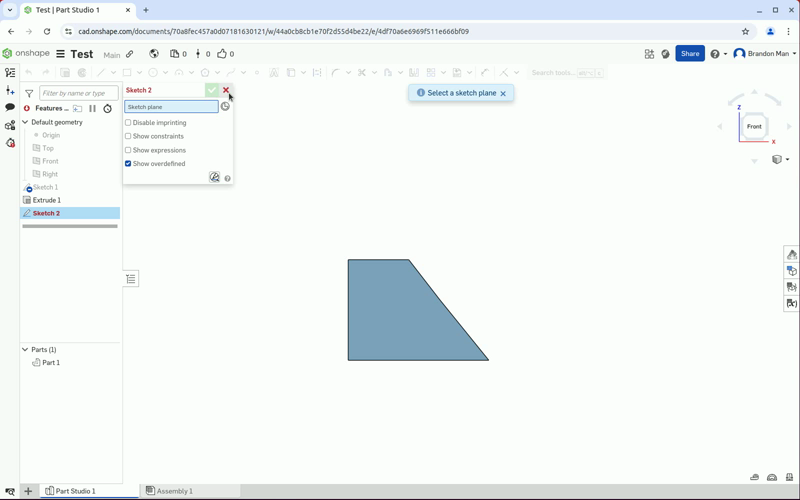
mouse_move(73, 163)
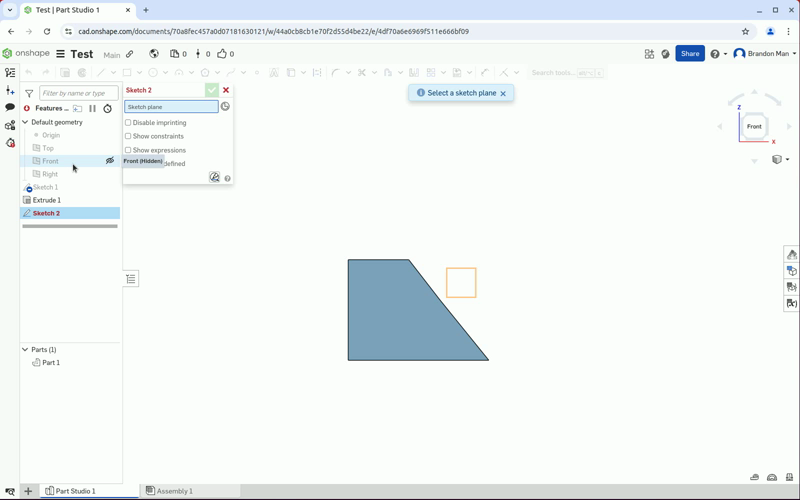
click(73, 163)
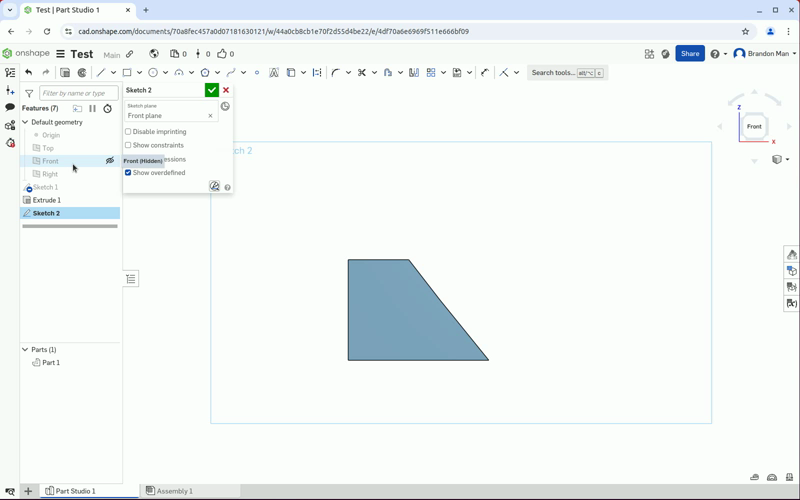
mouse_move(73, 352)
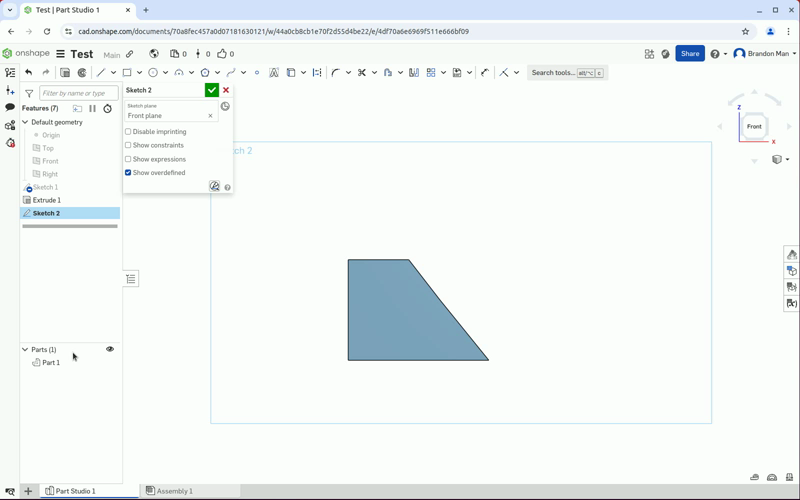
key(y)
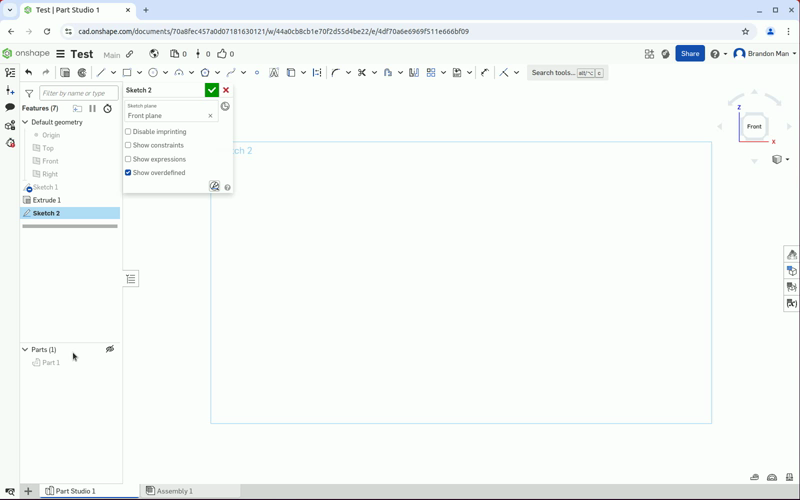
key(l)
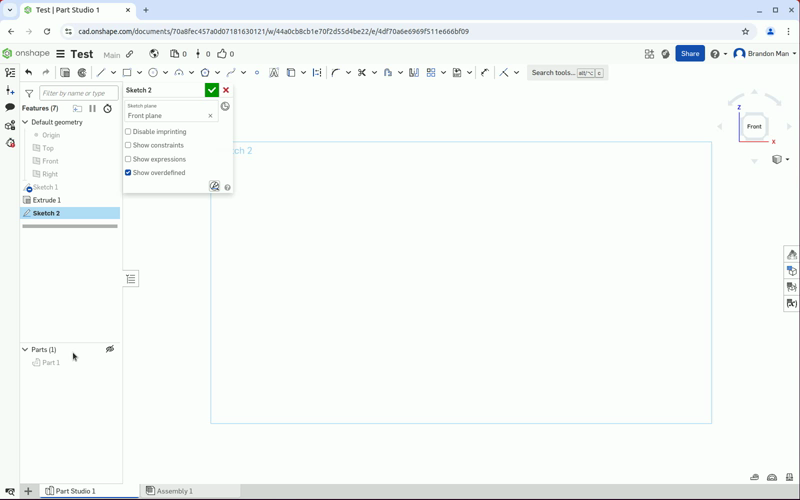
key_down(shift)
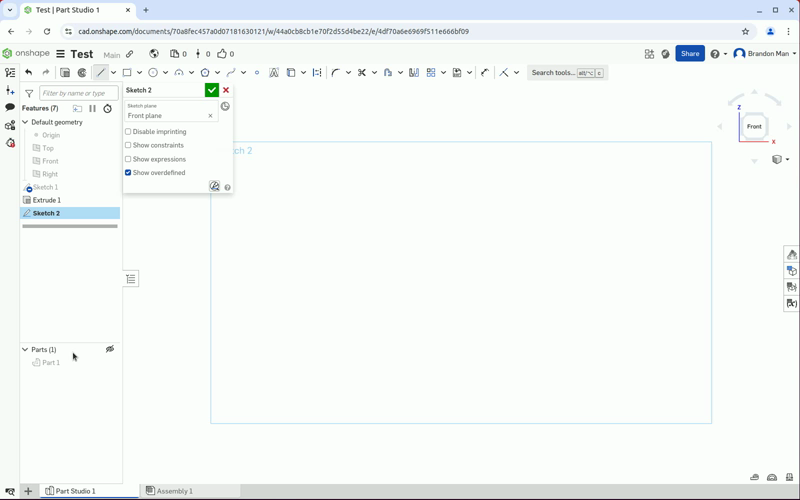
mouse_move(433, 291)
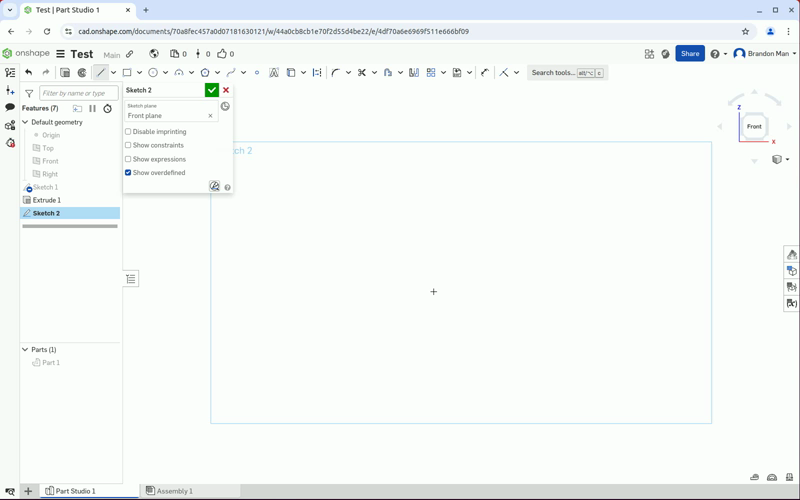
click(433, 291)
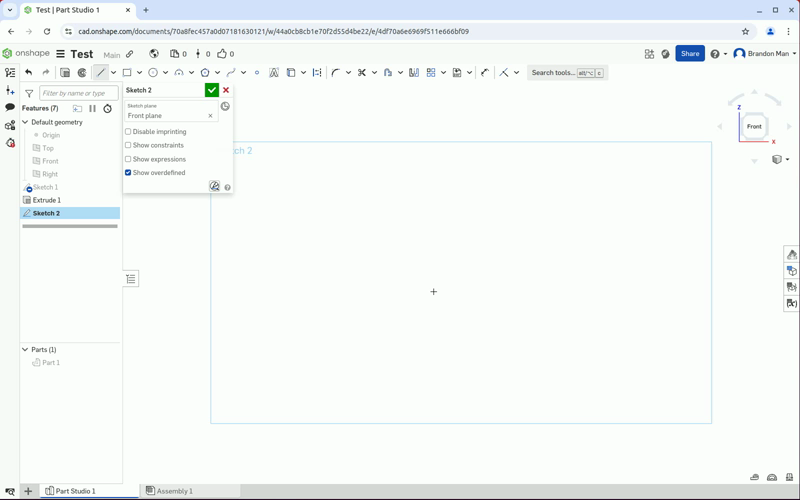
key_up(shift)
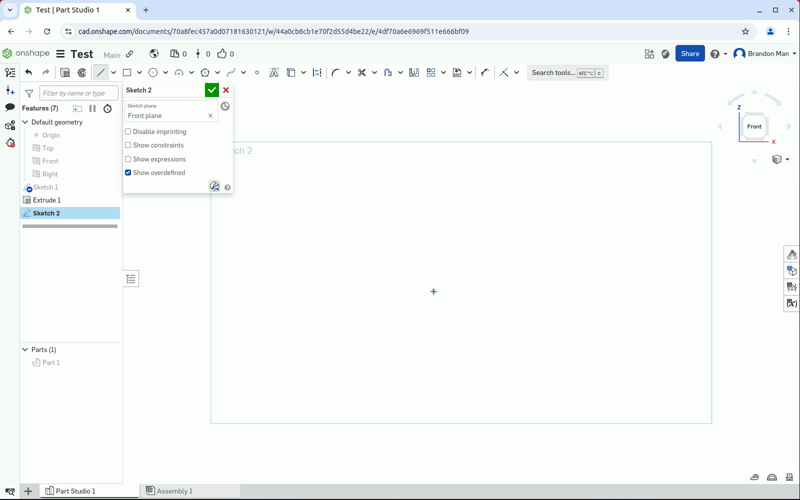
key_down(shift)
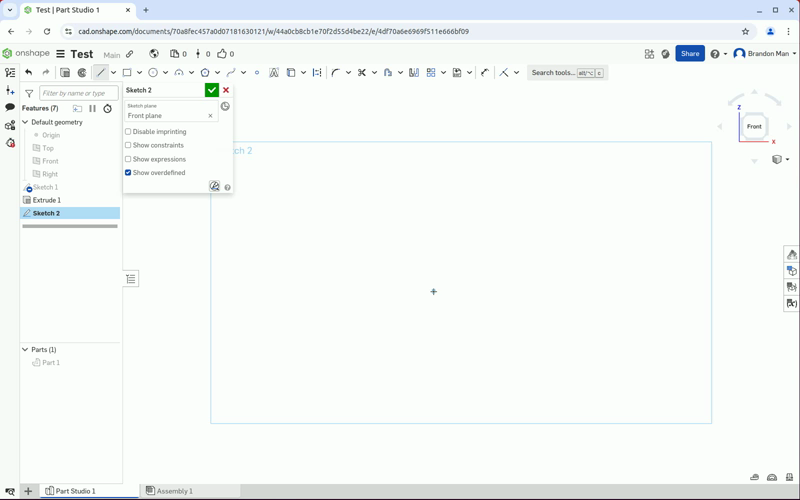
mouse_move(489, 358)
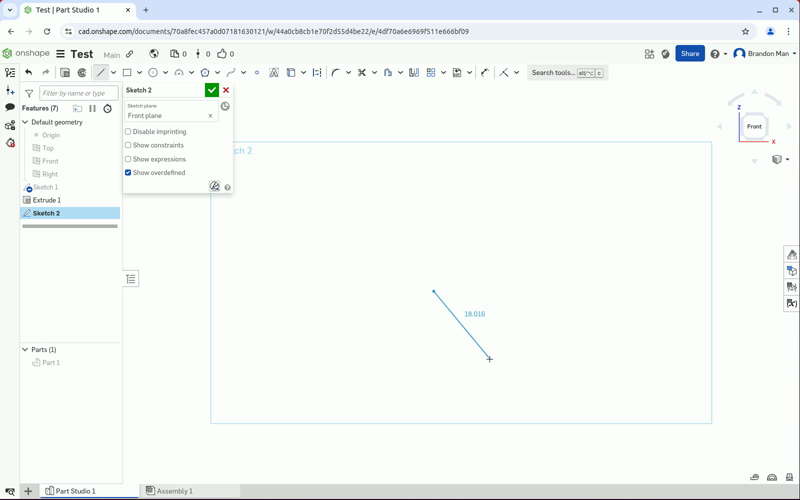
click(489, 358)
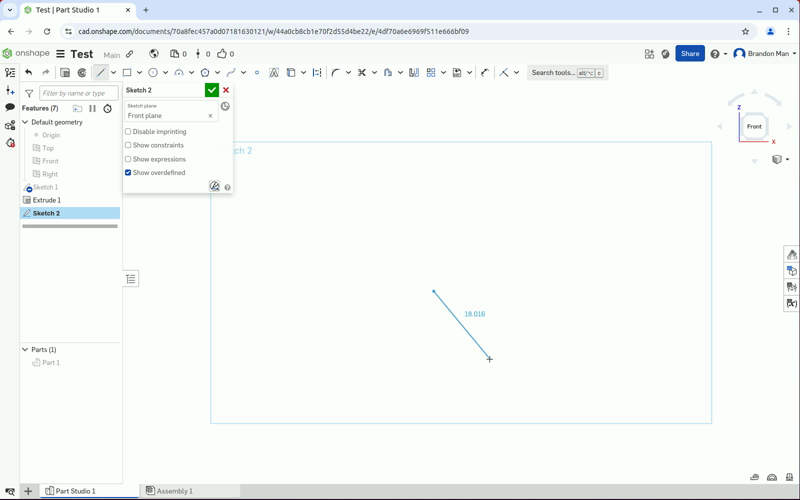
key_up(shift)
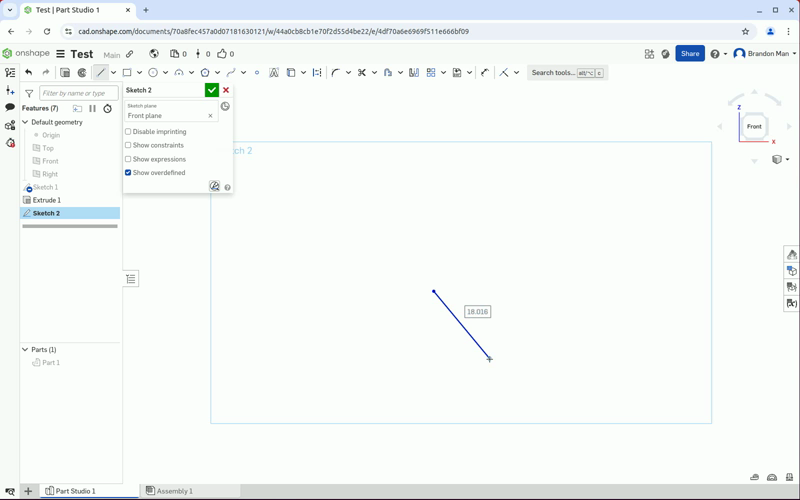
key_down(shift)
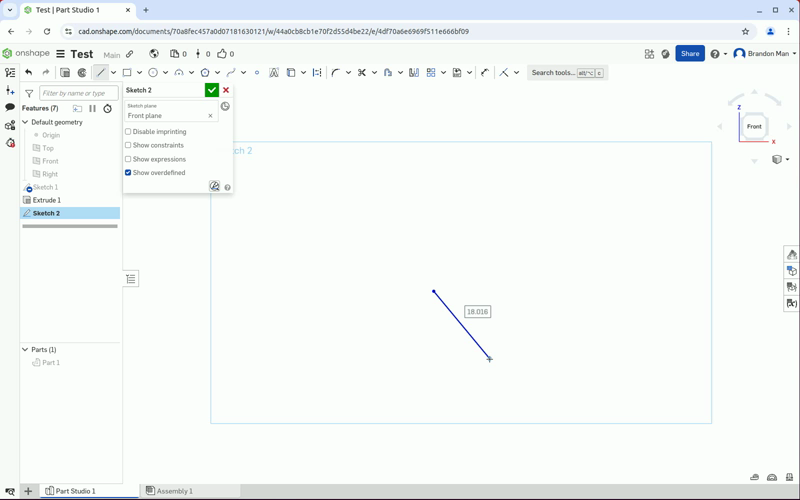
mouse_move(489, 291)
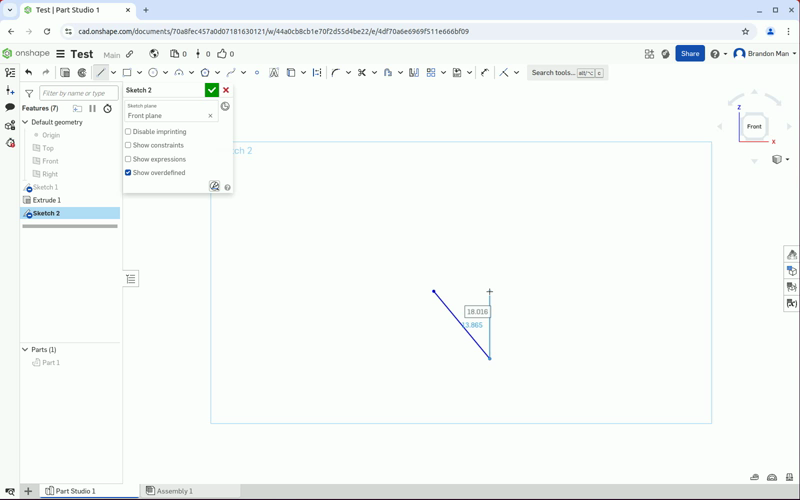
click(489, 291)
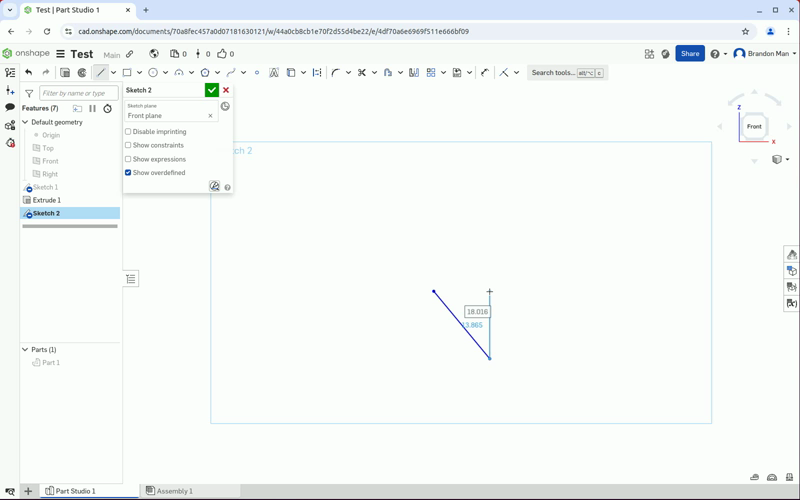
key_up(shift)
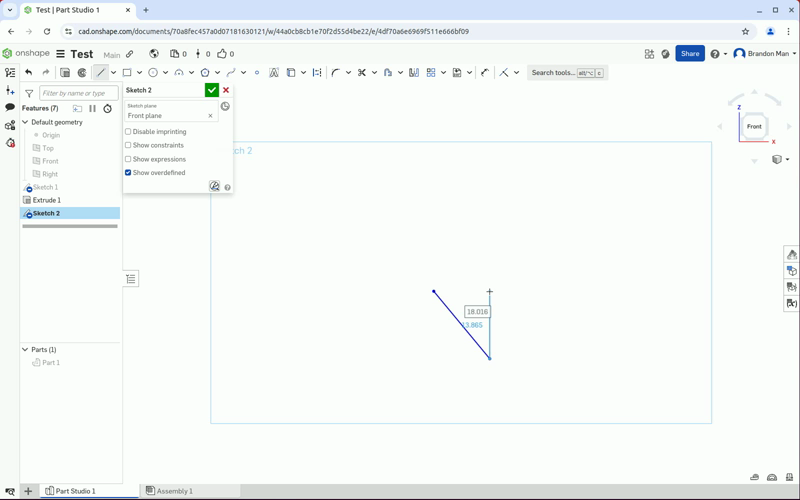
mouse_move(519, 291)
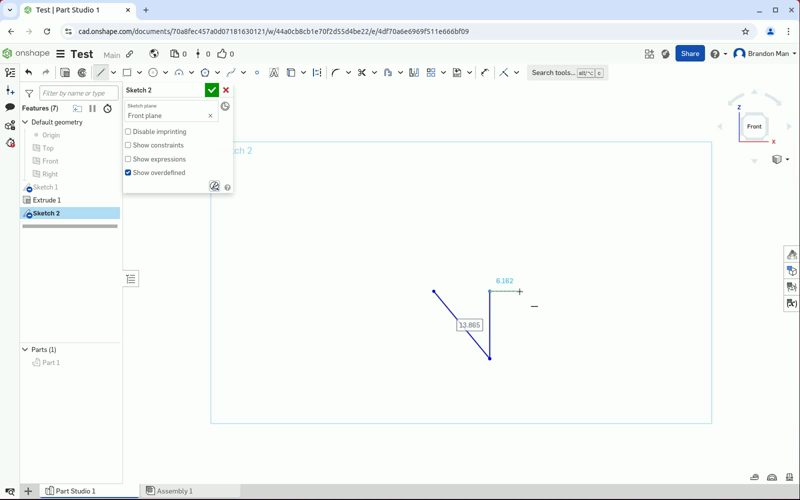
key_down(shift)
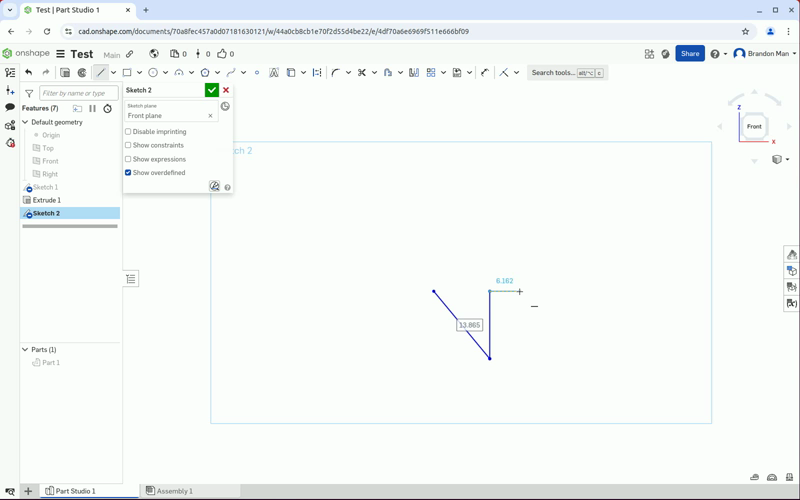
mouse_move(433, 291)
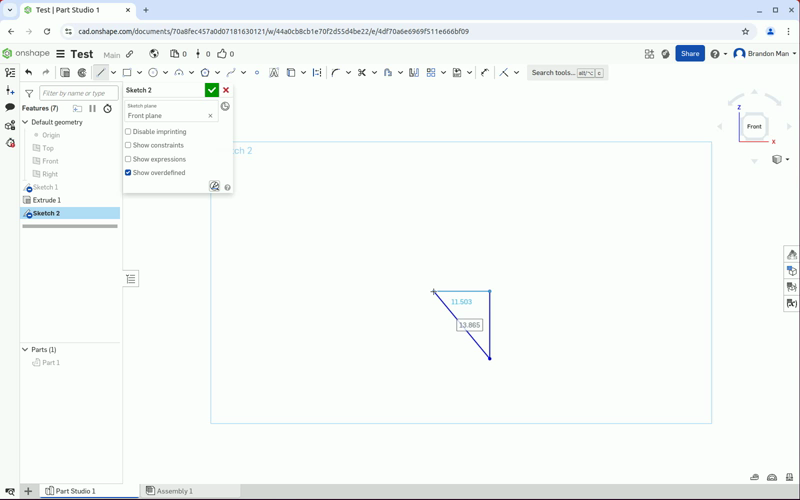
key_up(shift)
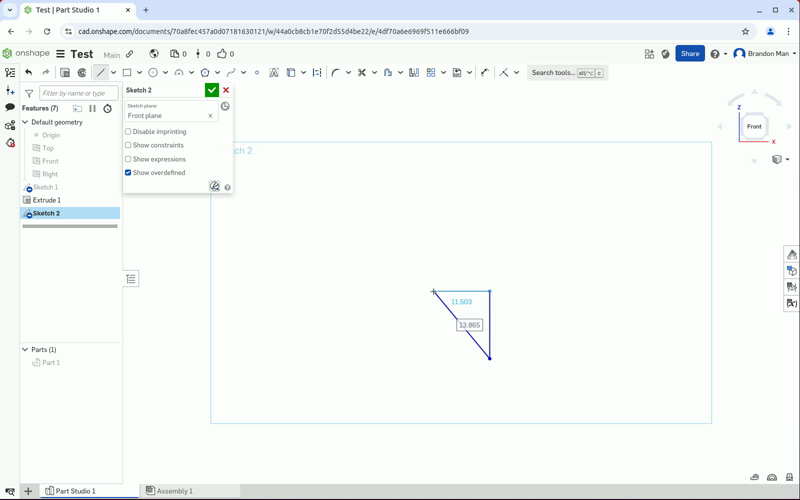
click(433, 291)
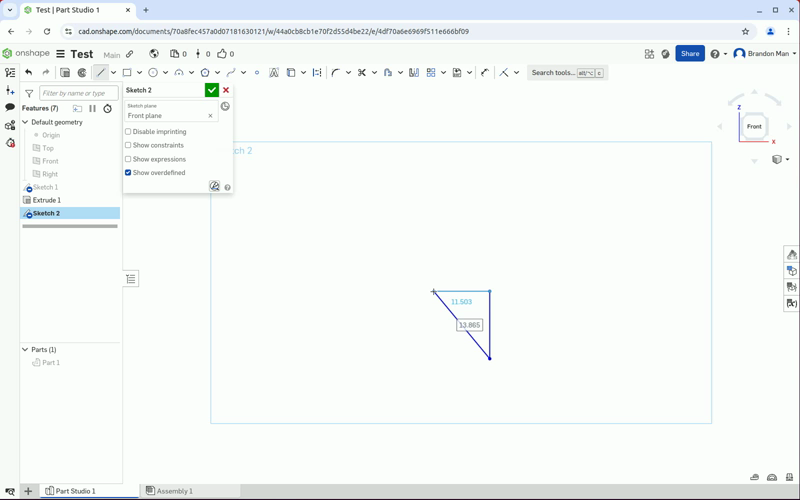
key(esc)
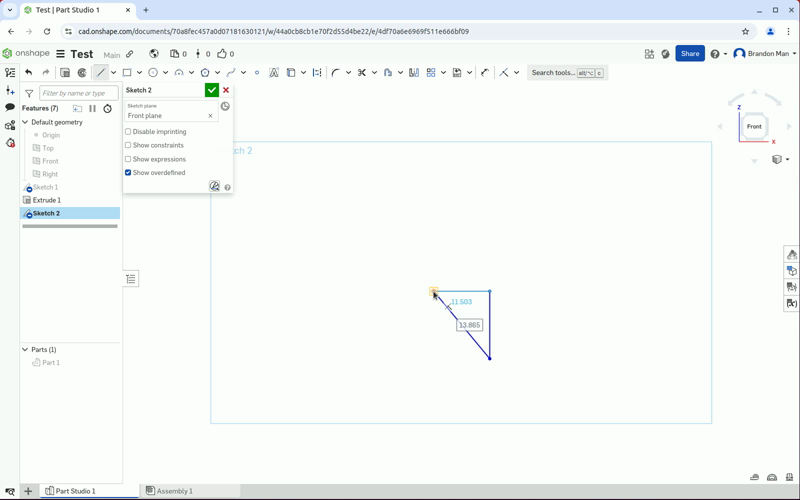
mouse_move(465, 306)
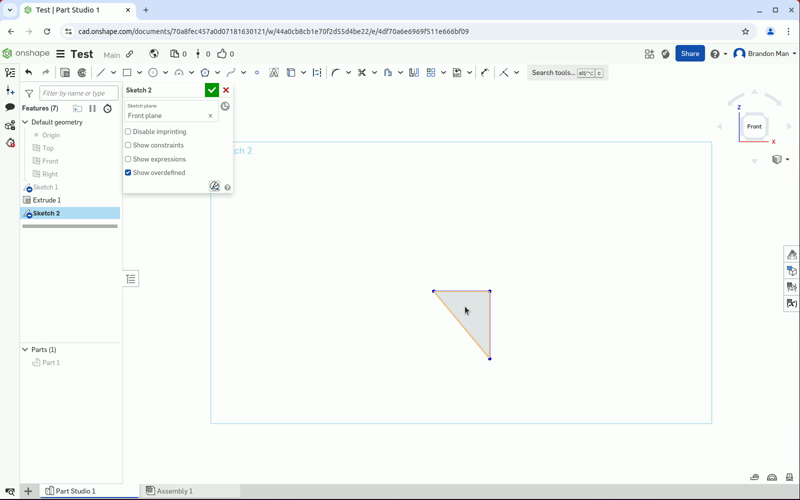
click(465, 306)
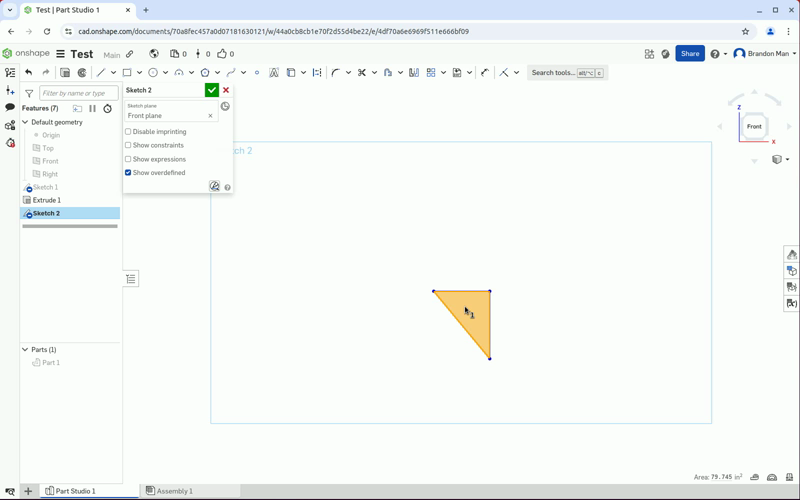
mouse_move(73, 352)
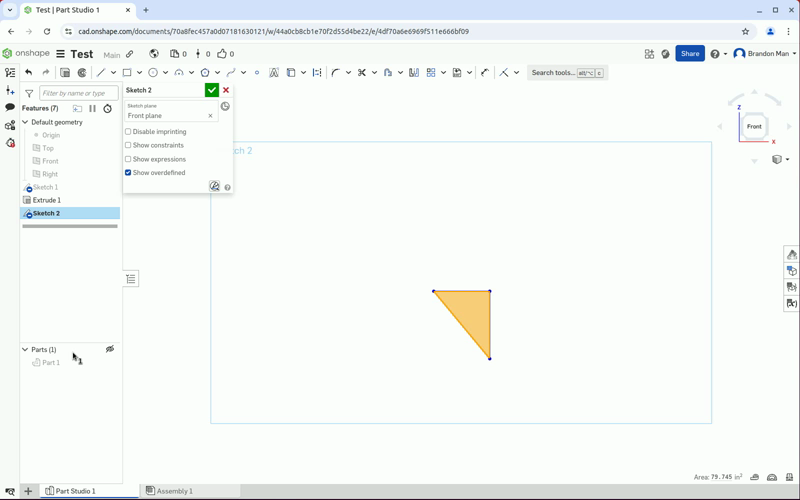
key(shift+y)
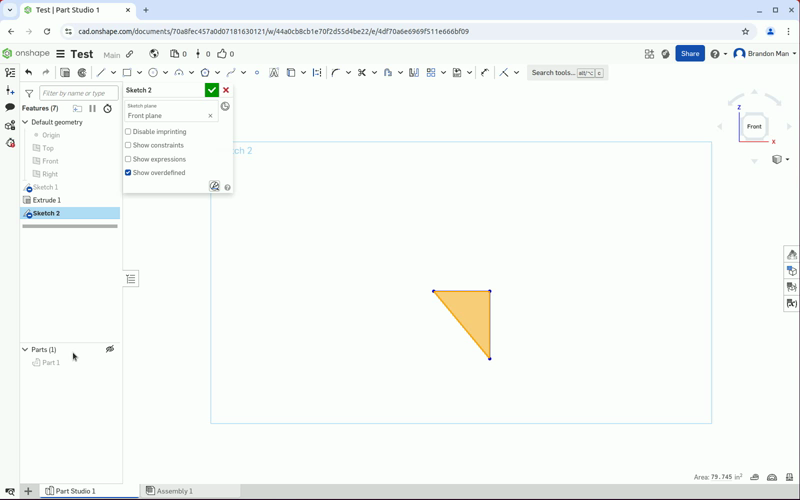
key(shift+e)
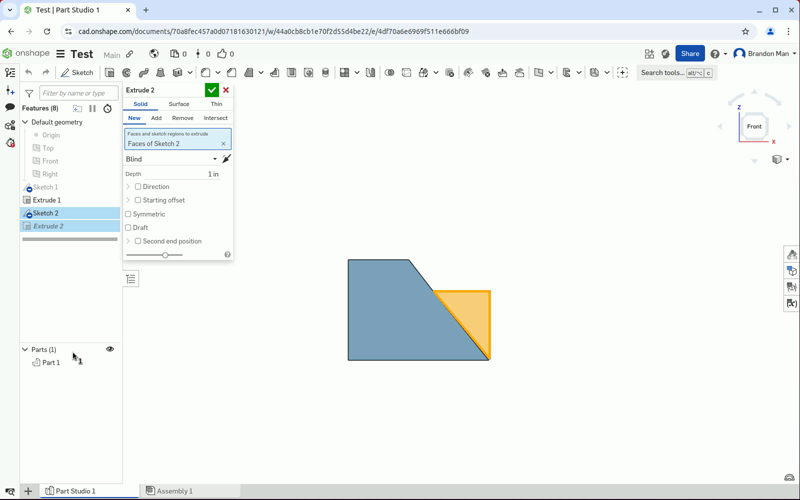
mouse_move(143, 106)
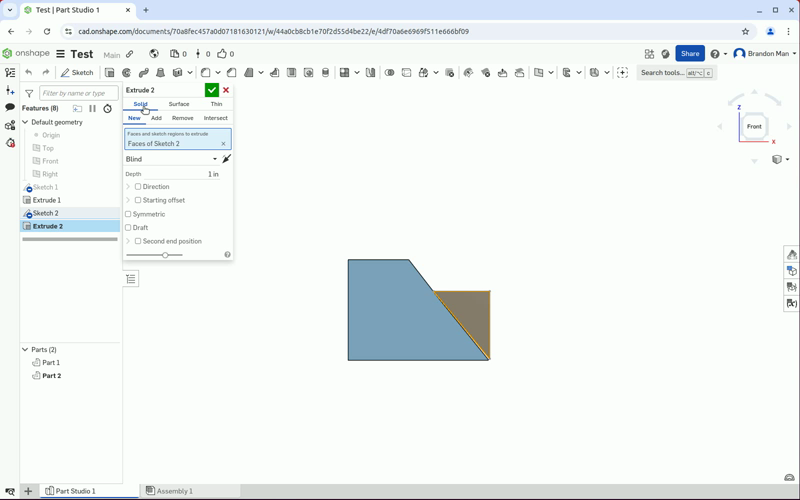
click(143, 106)
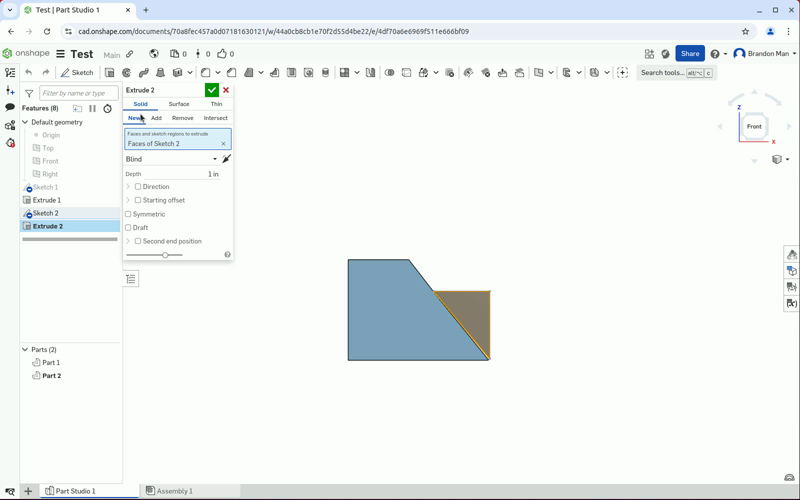
mouse_move(137, 120)
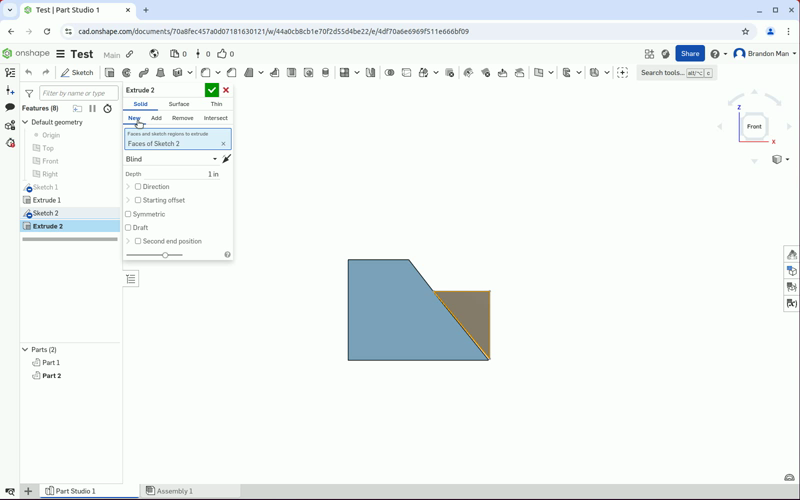
click(137, 120)
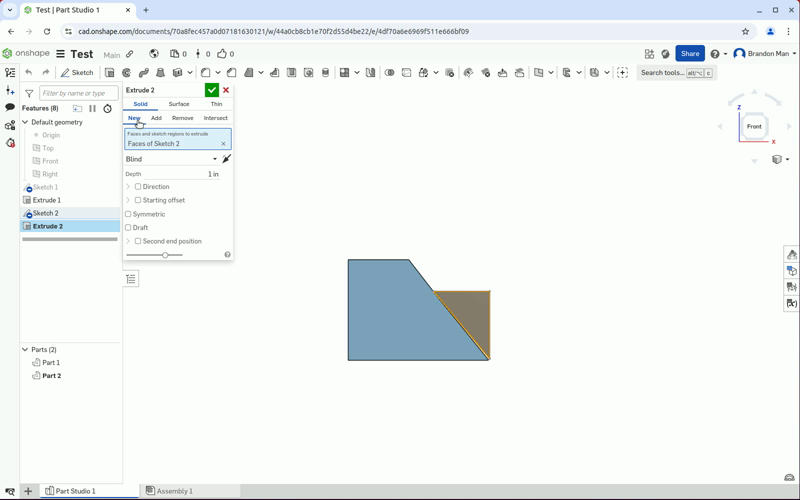
key(tab, 4)
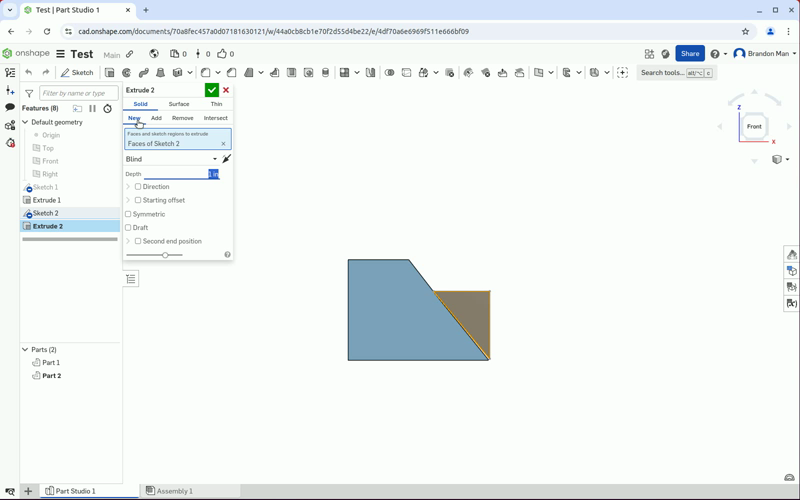
text(8.184)
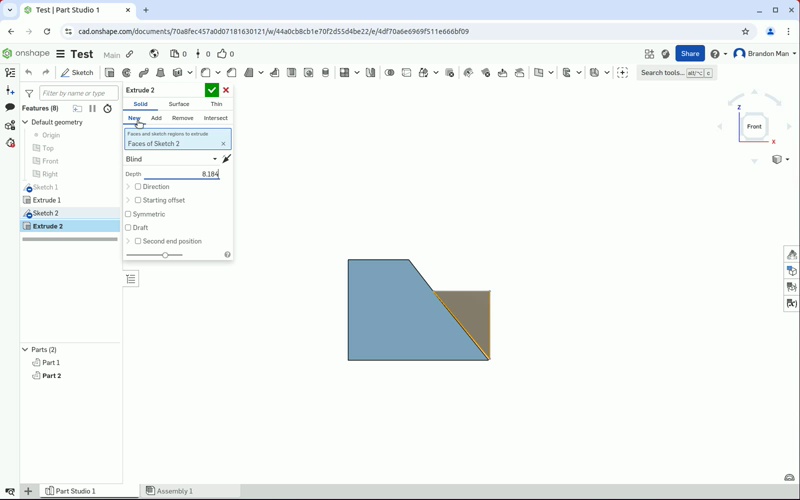
key(enter)
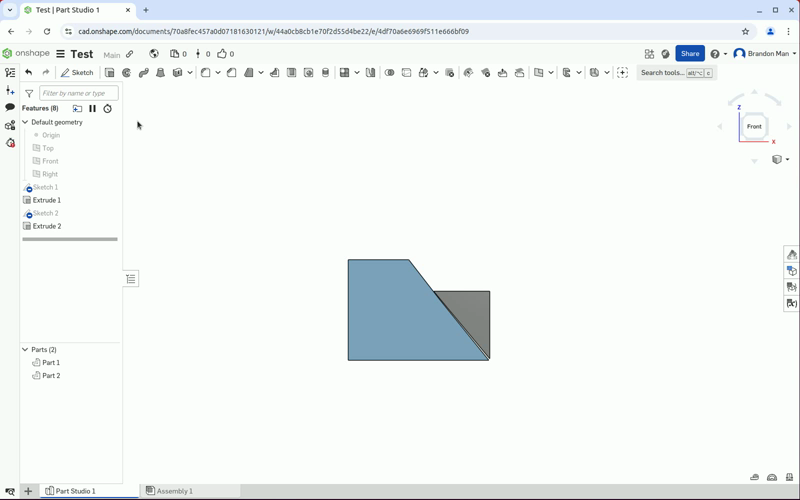
key(shift+h)
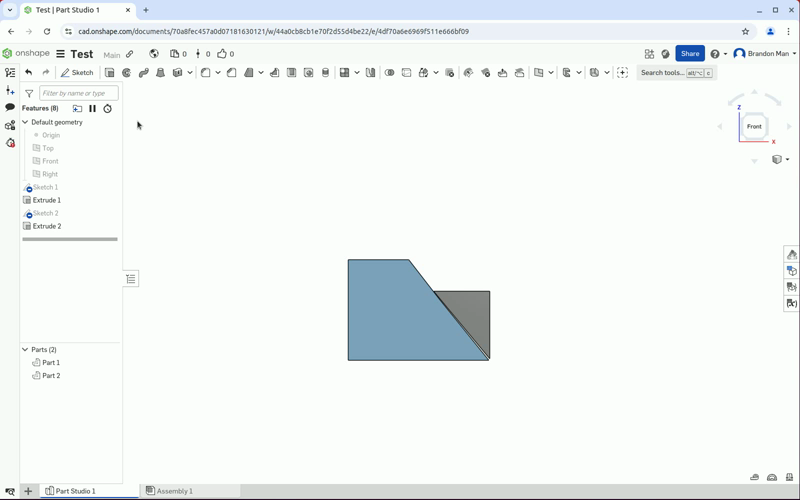
key(shift+h)
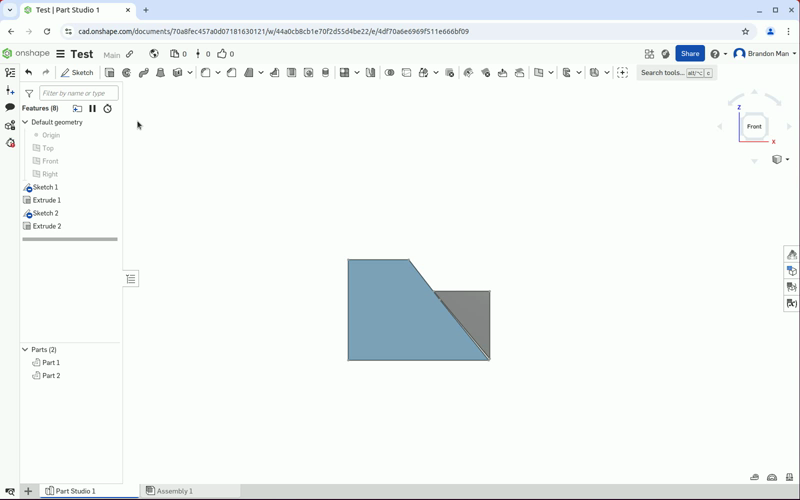
key(shift+7)
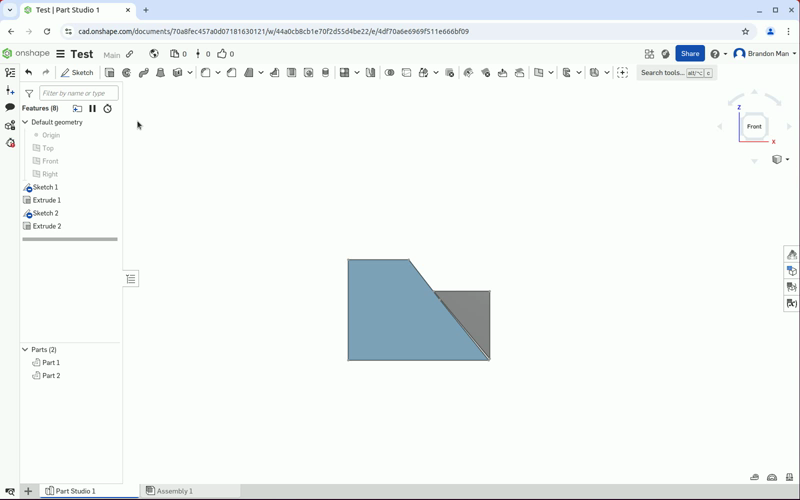
key(left, 2)
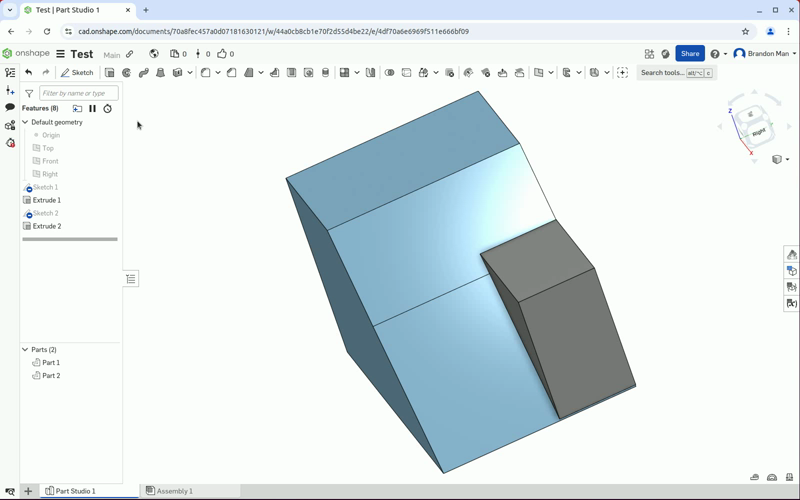
key(down, 2)
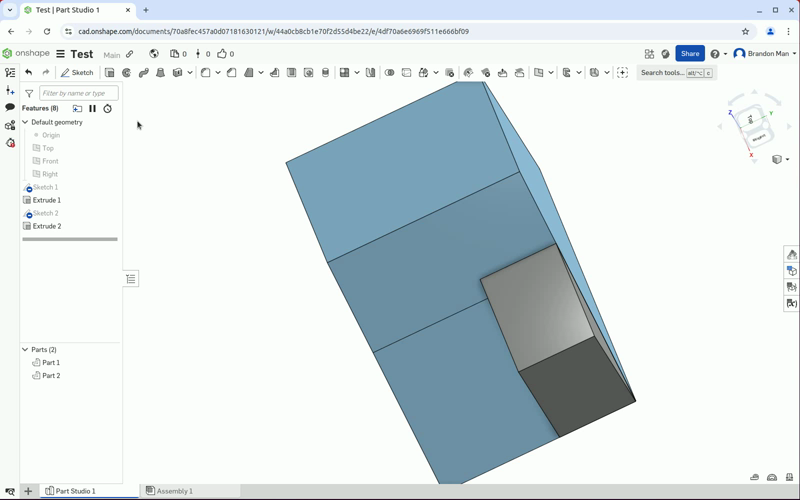
key(up, 2)
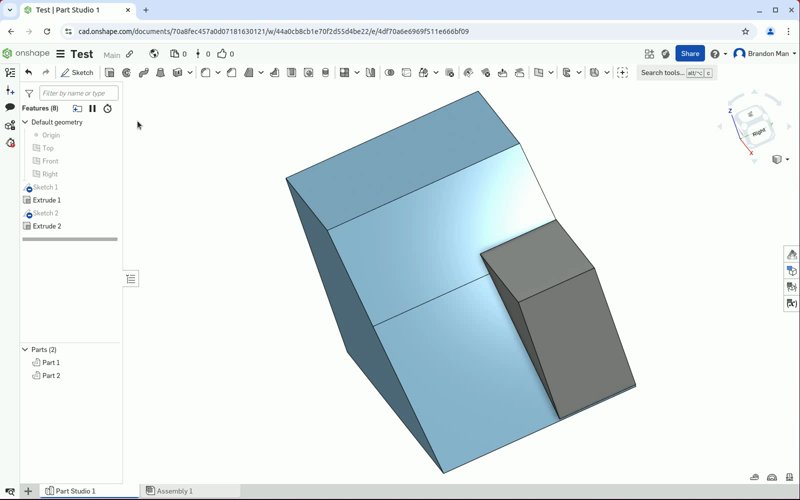
key(right, 2)
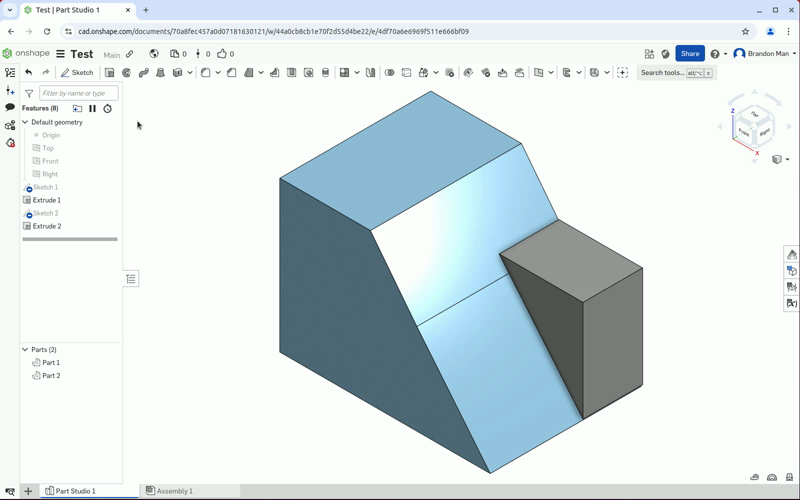
mouse_move(73, 189)
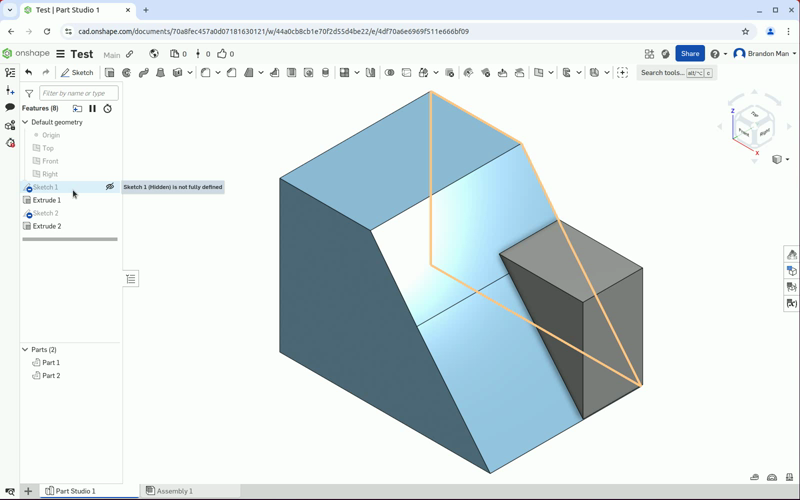
click(73, 189)